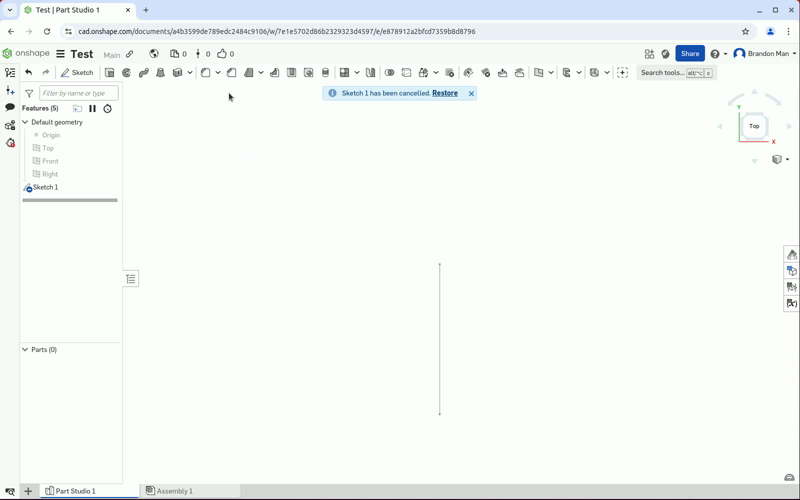
key(shift+h)
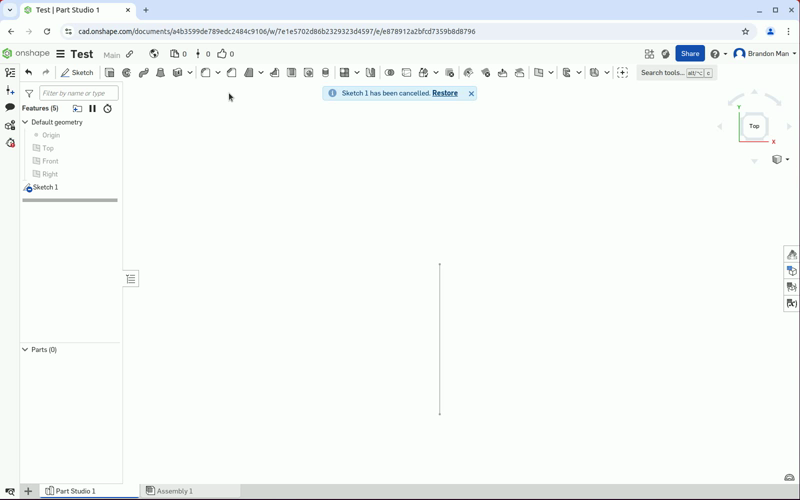
key(shift+s)
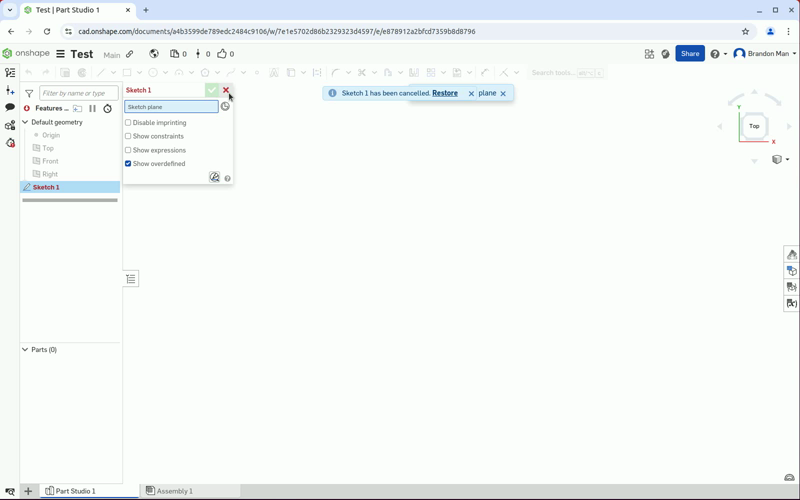
mouse_move(73, 150)
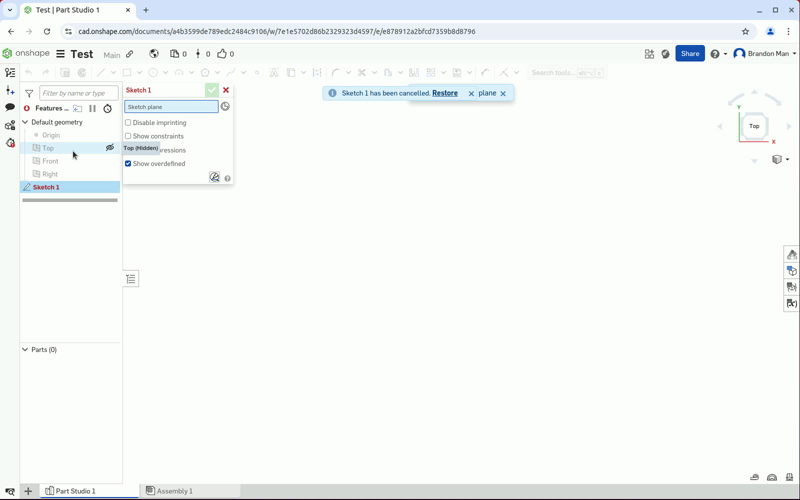
click(73, 150)
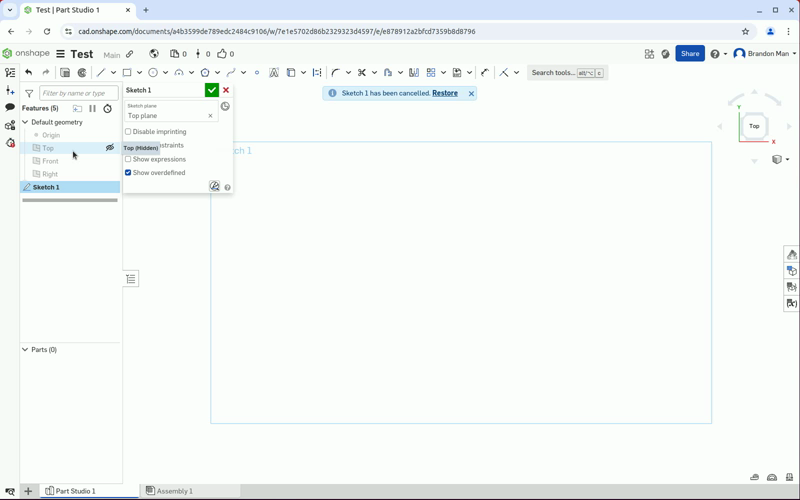
mouse_move(73, 352)
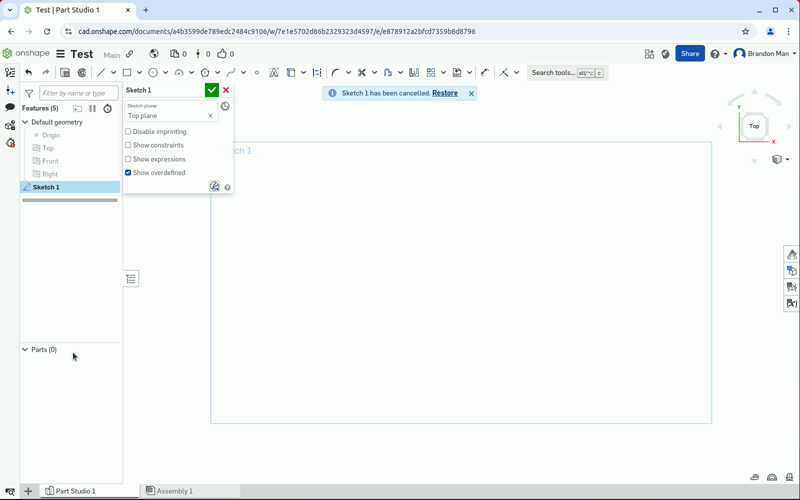
key(y)
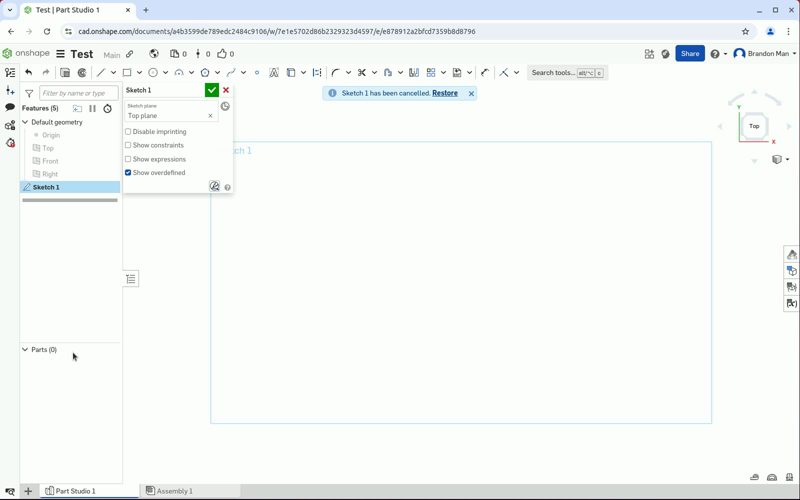
key(l)
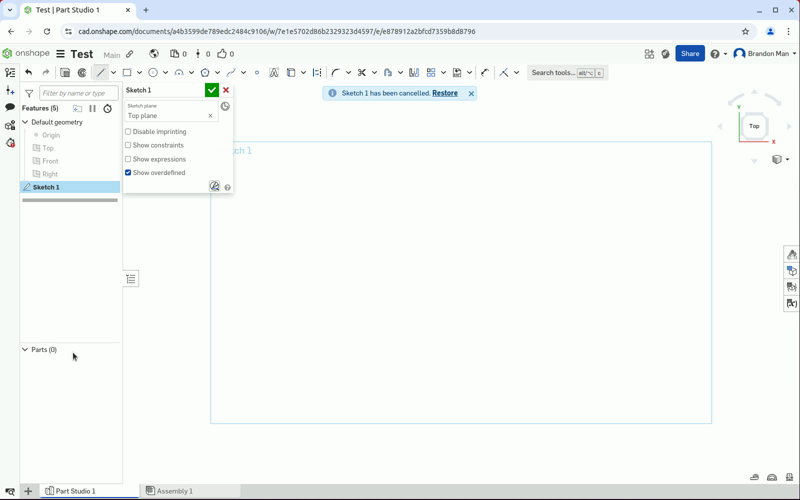
key_down(shift)
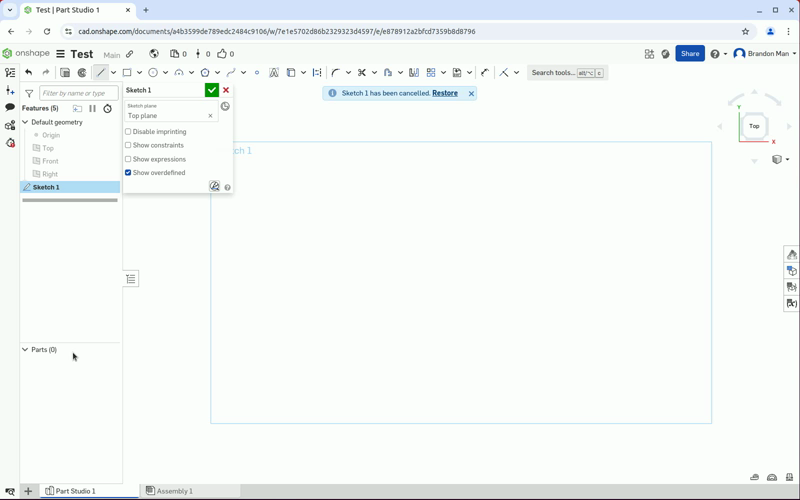
mouse_move(348, 395)
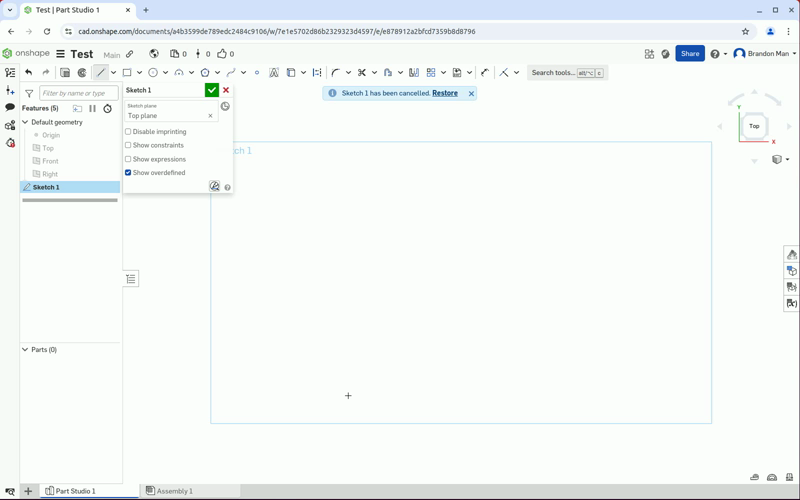
click(348, 395)
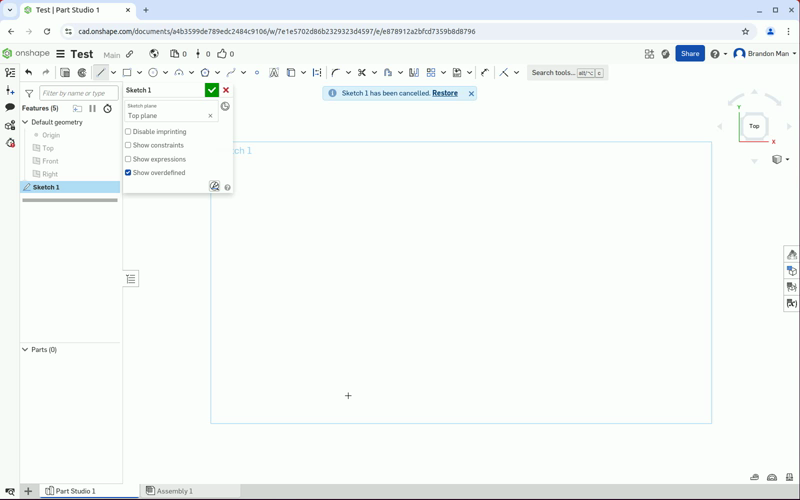
key_up(shift)
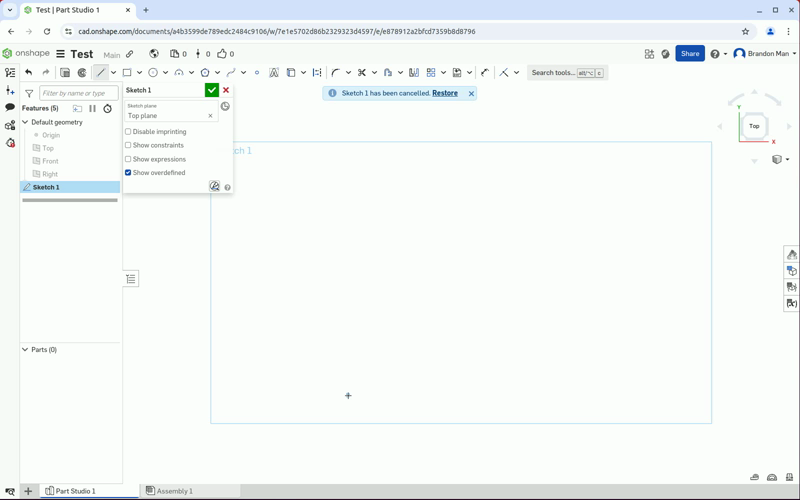
key_down(shift)
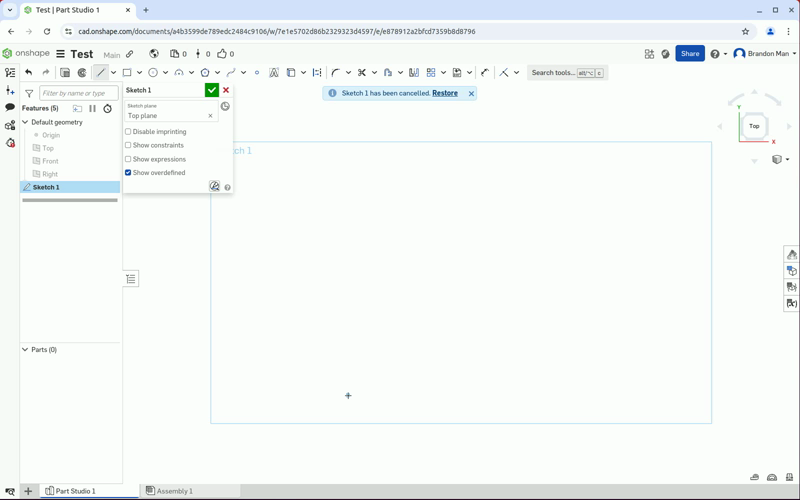
mouse_move(572, 395)
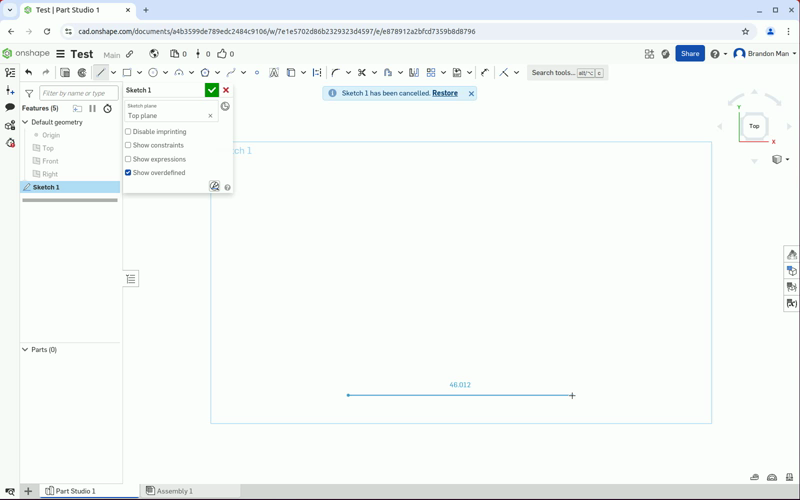
click(572, 395)
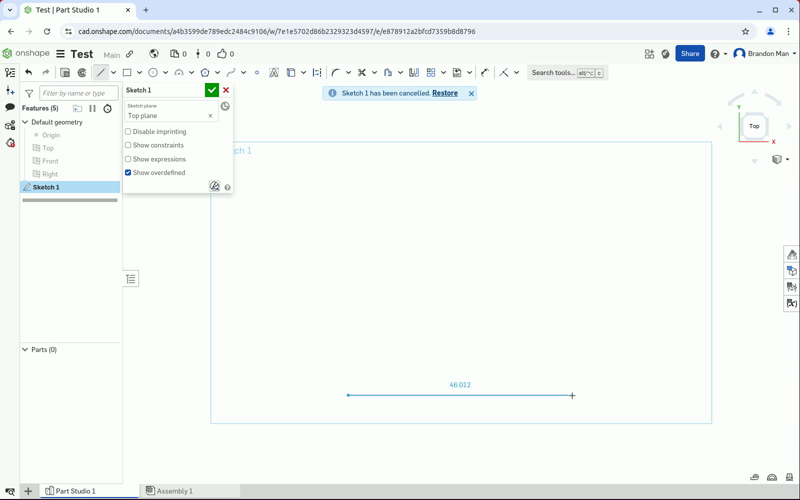
key_up(shift)
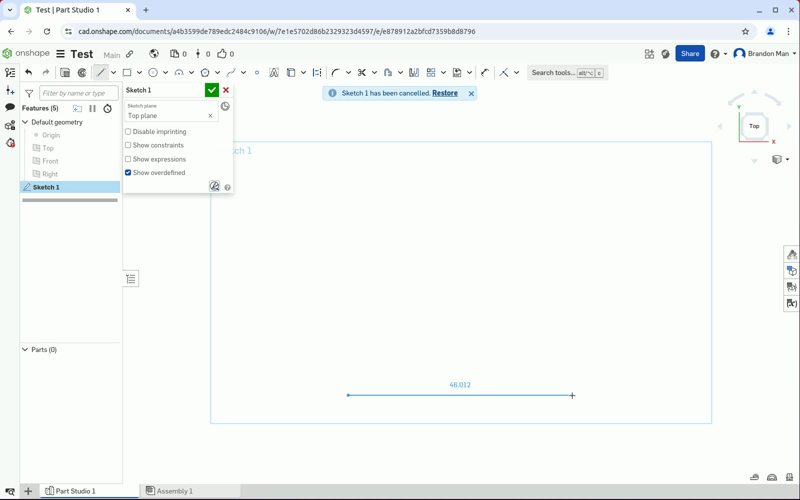
key_down(shift)
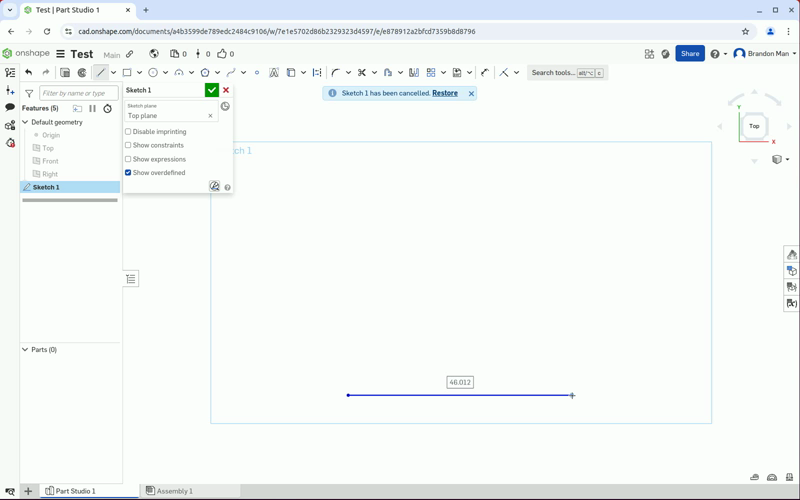
mouse_move(572, 171)
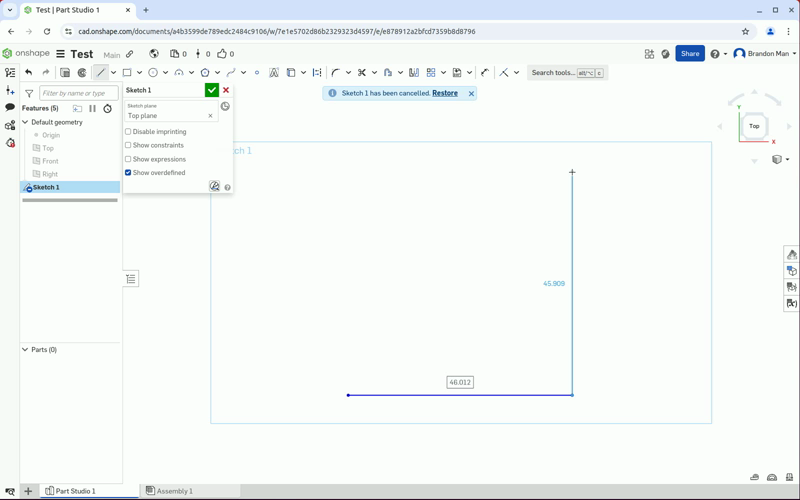
click(572, 171)
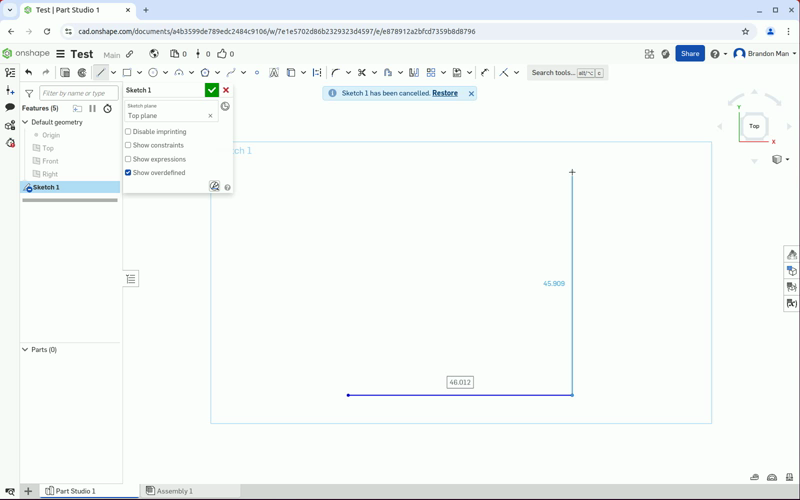
key_up(shift)
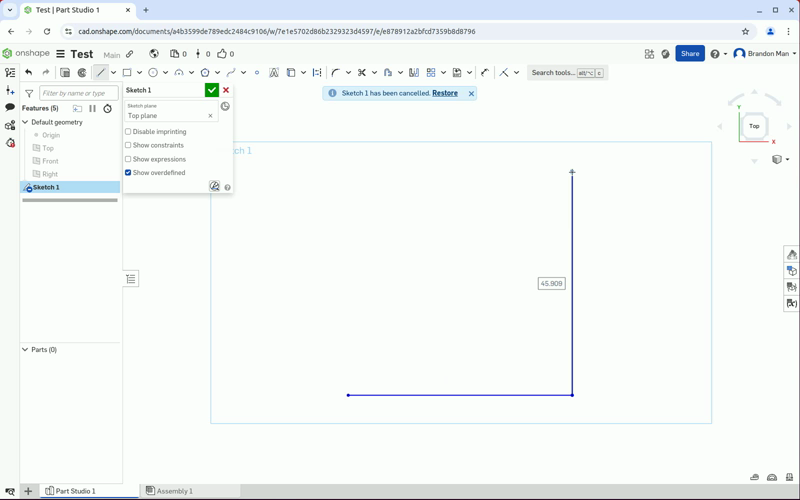
key_down(shift)
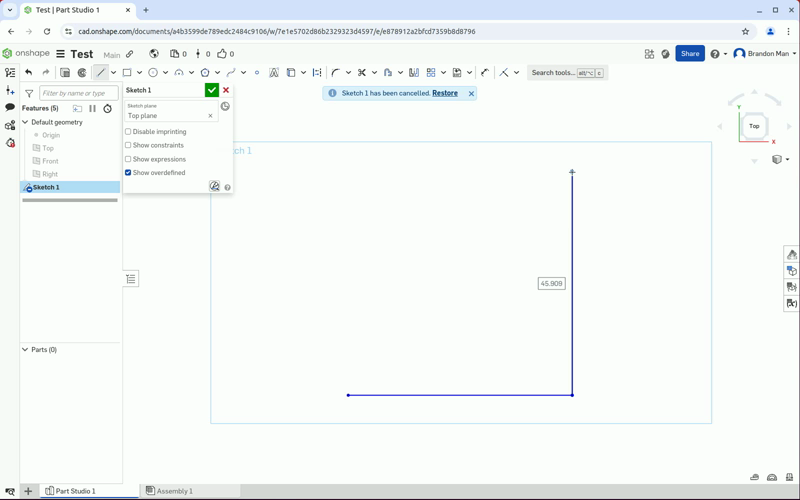
mouse_move(348, 171)
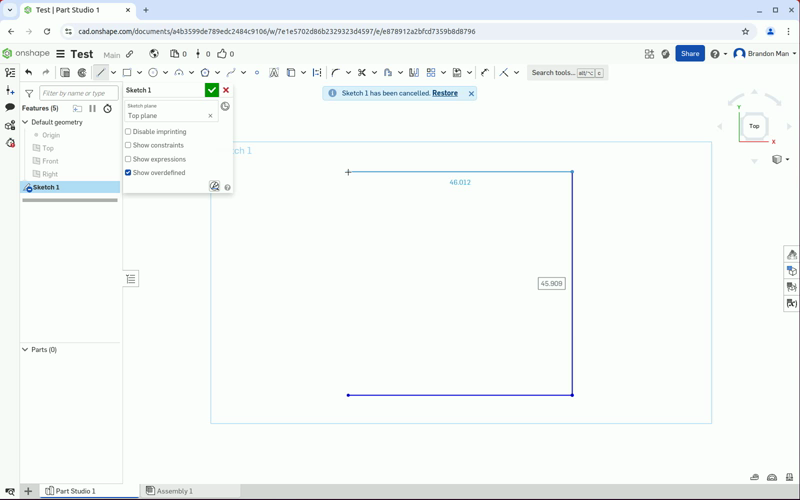
click(348, 171)
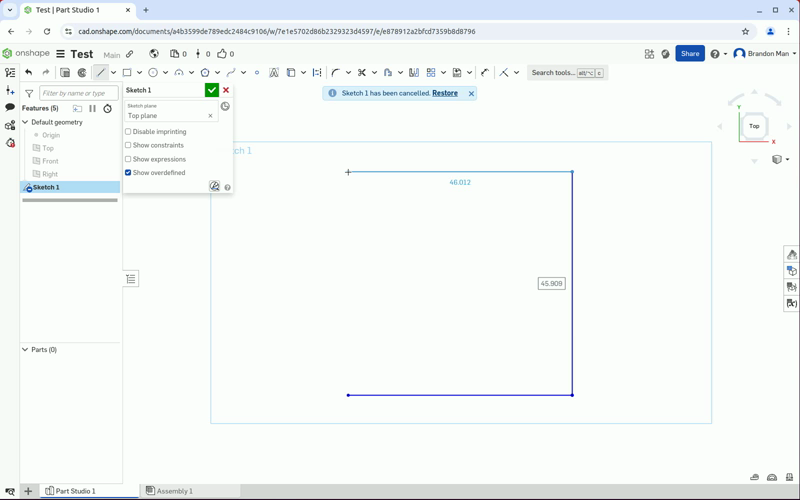
key_up(shift)
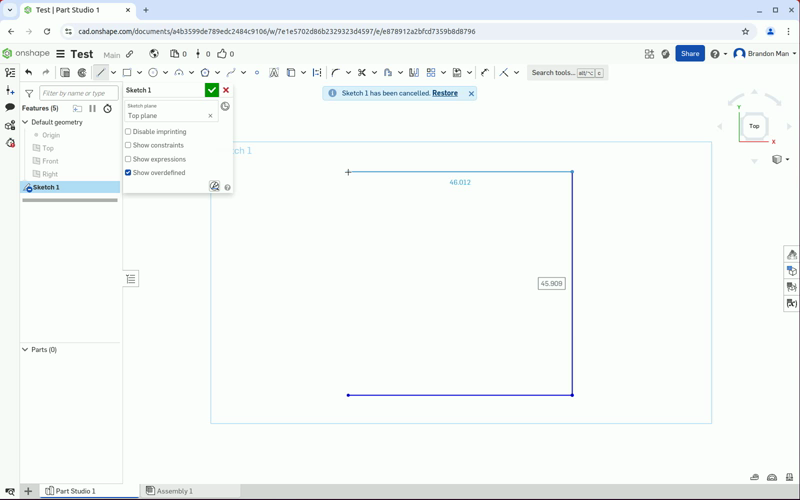
key_down(shift)
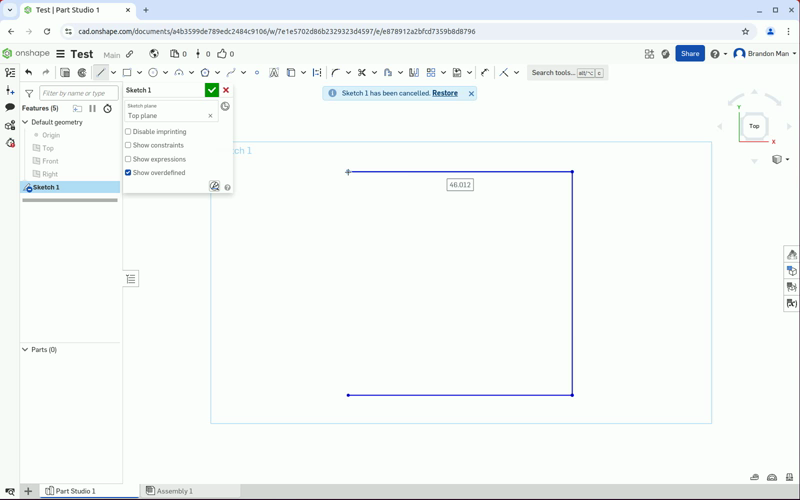
mouse_move(348, 395)
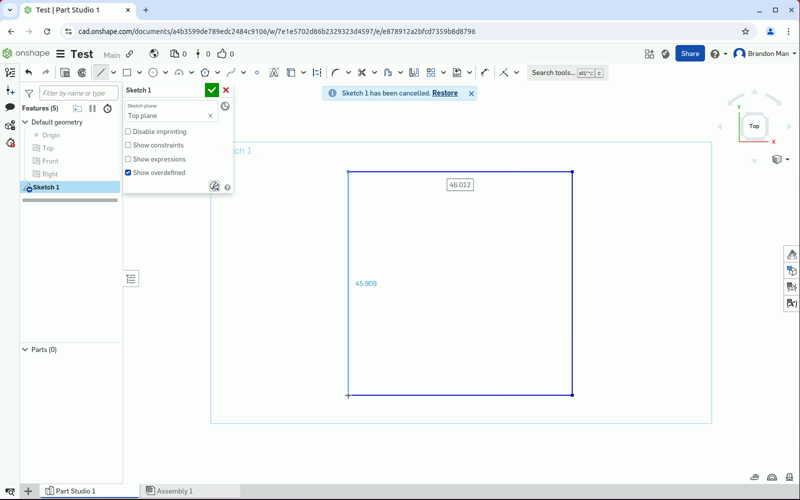
key_up(shift)
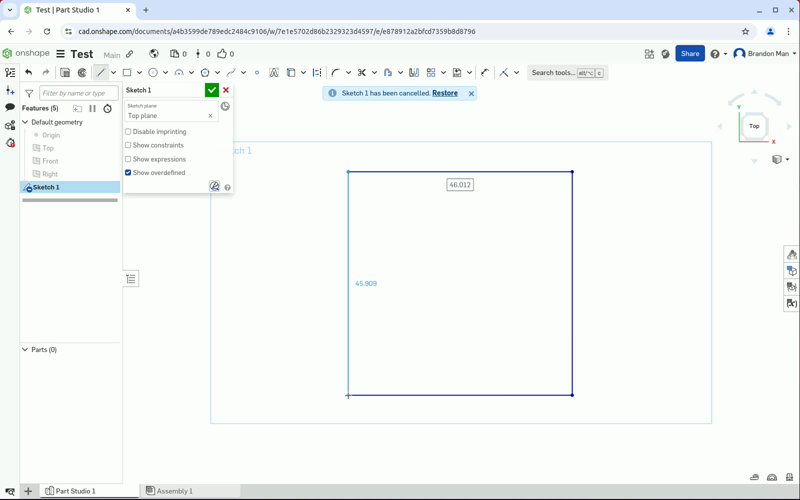
click(348, 395)
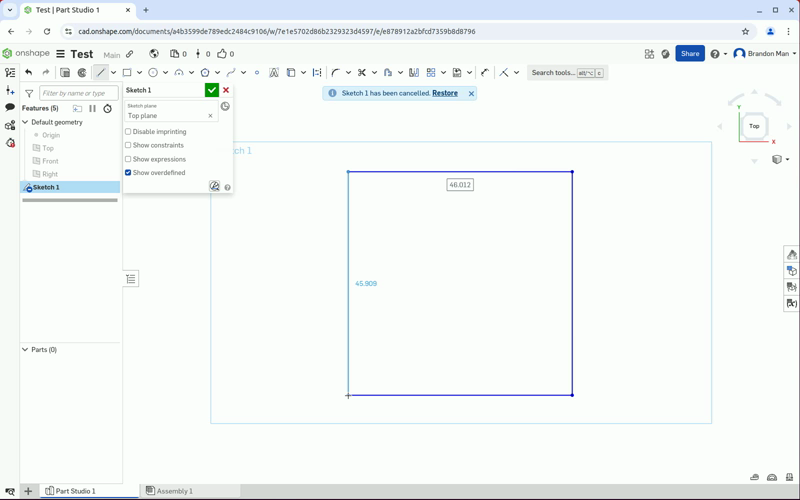
key(esc)
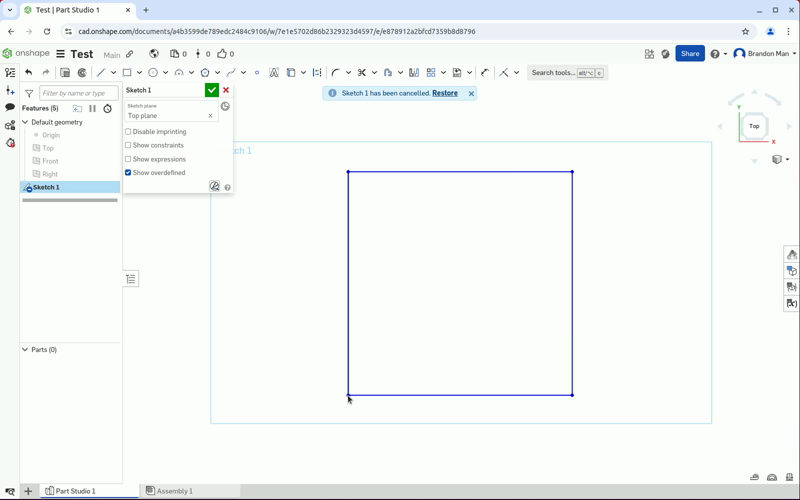
mouse_move(496, 296)
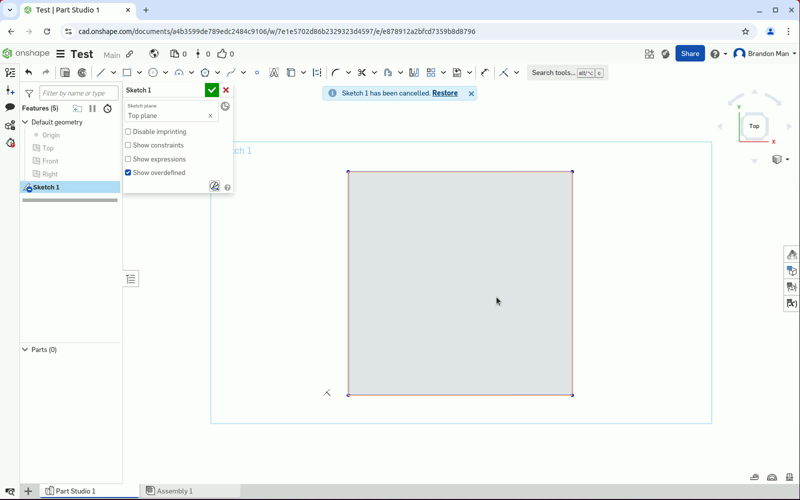
click(496, 296)
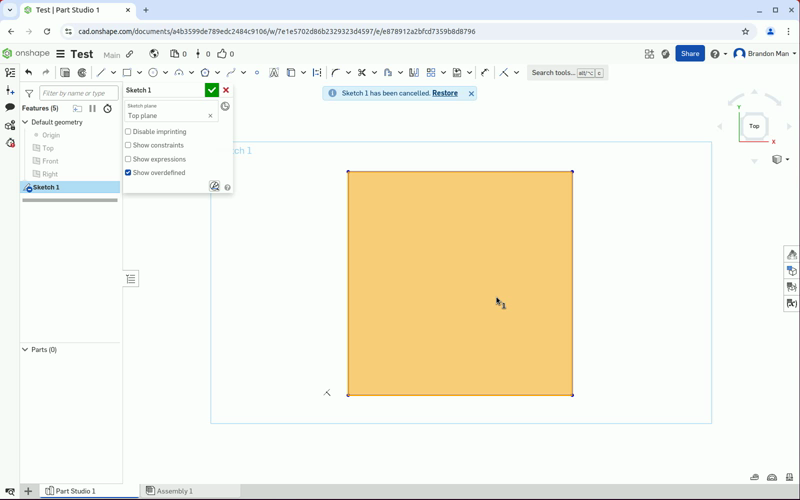
mouse_move(73, 352)
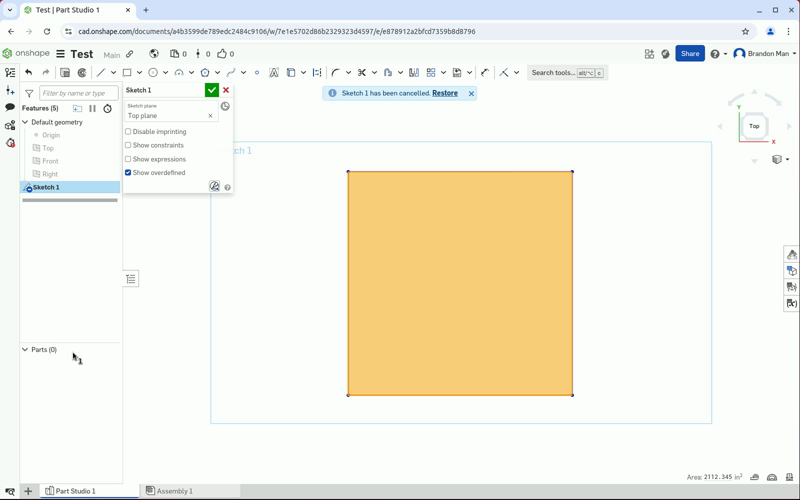
key(shift+y)
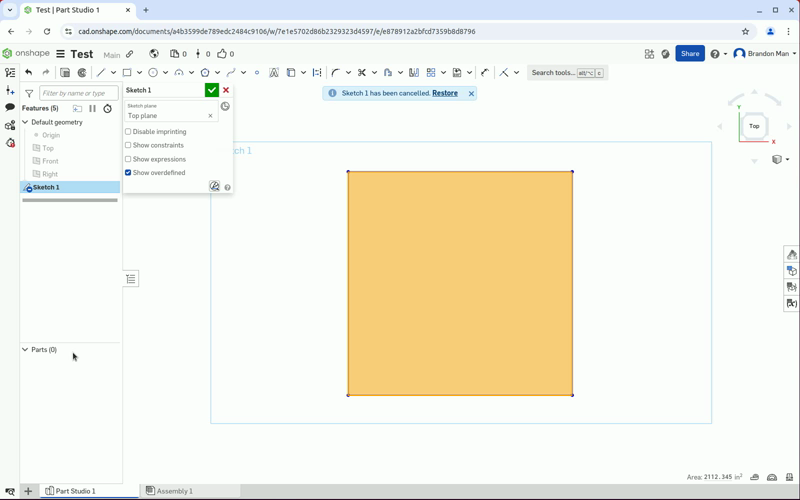
key(shift+e)
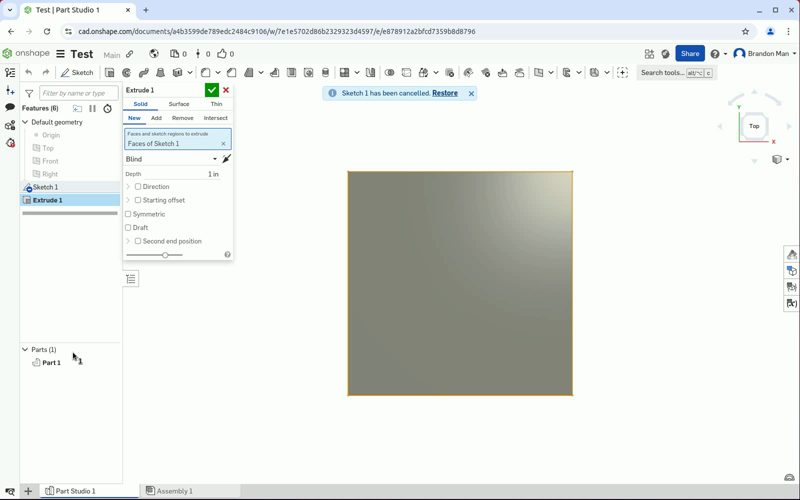
mouse_move(143, 106)
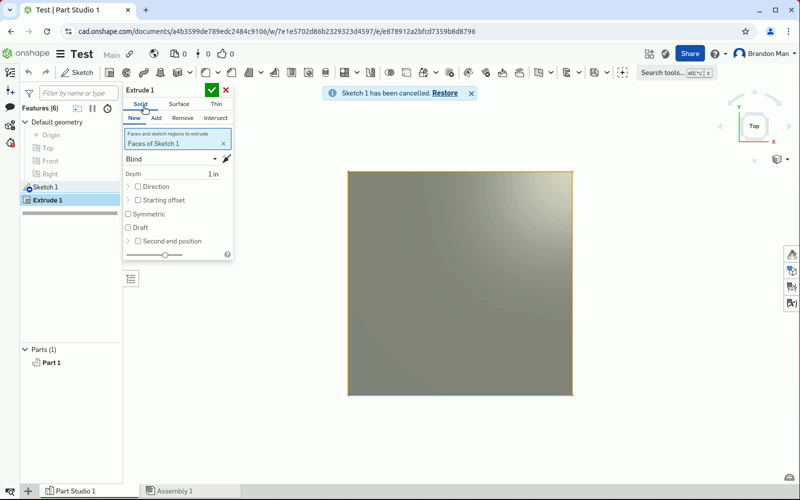
click(143, 106)
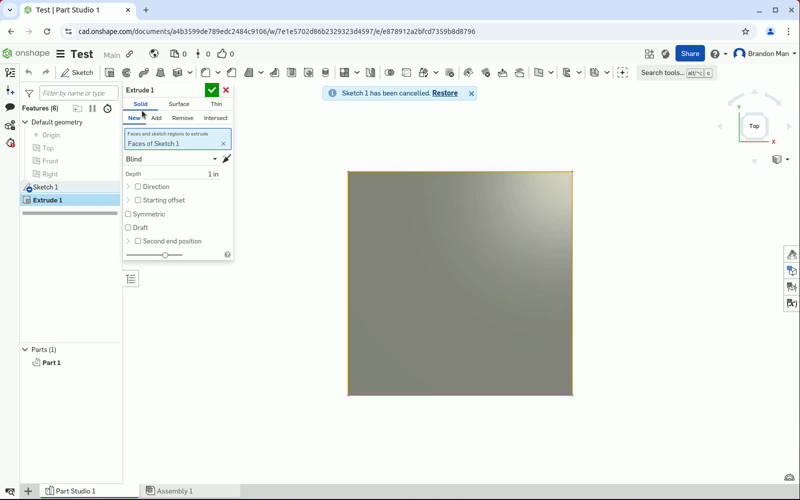
mouse_move(137, 120)
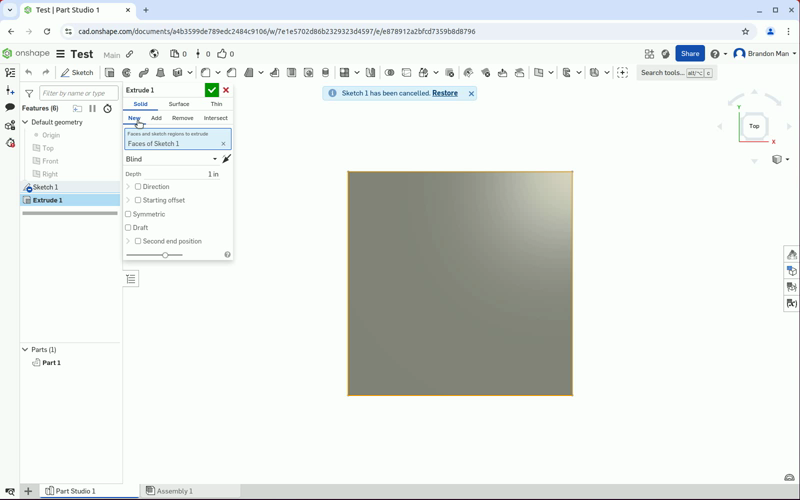
click(137, 120)
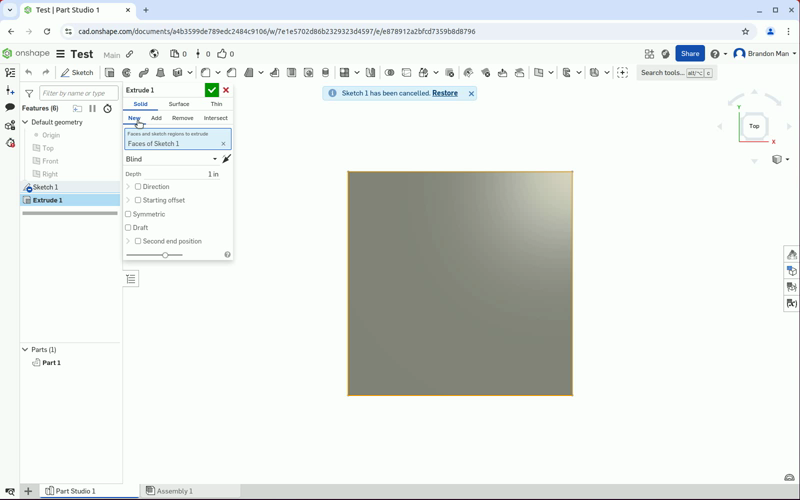
key(tab, 4)
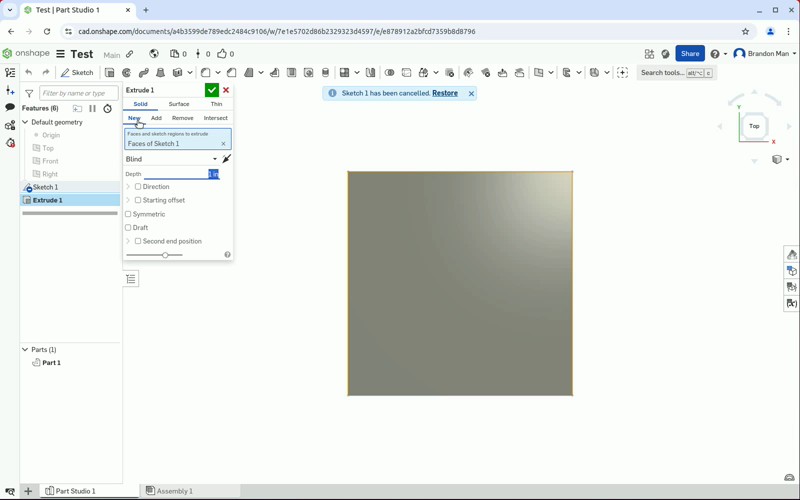
text(5.777)
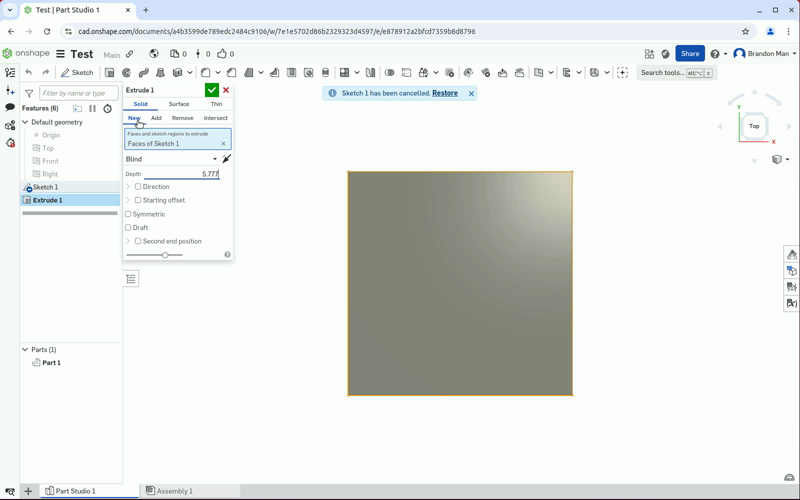
key(enter)
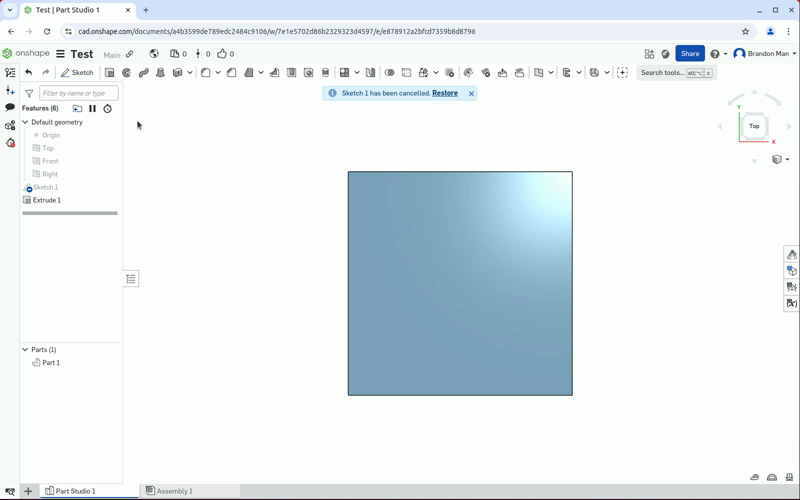
key(shift+h)
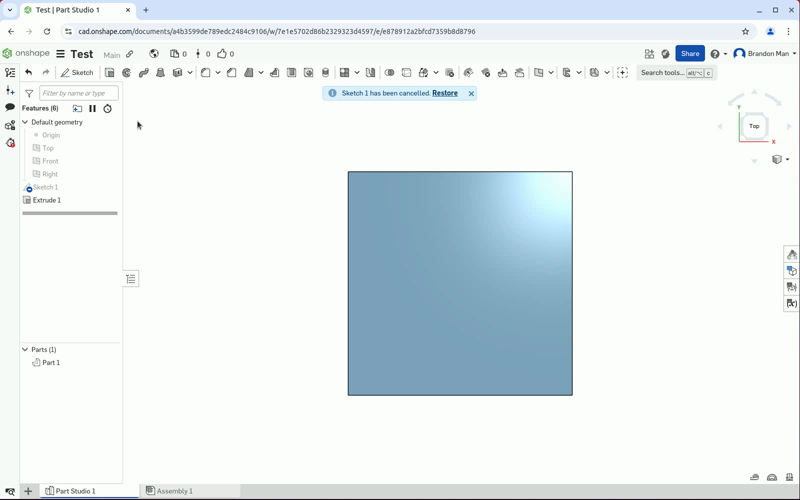
key(shift+h)
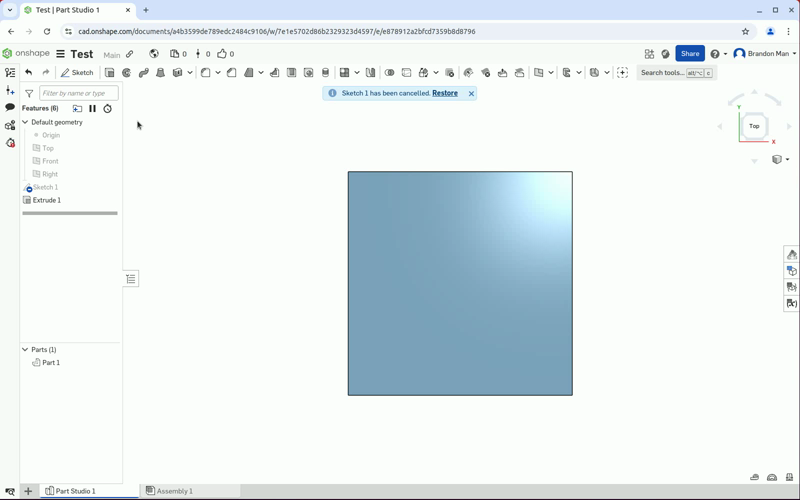
mouse_move(73, 189)
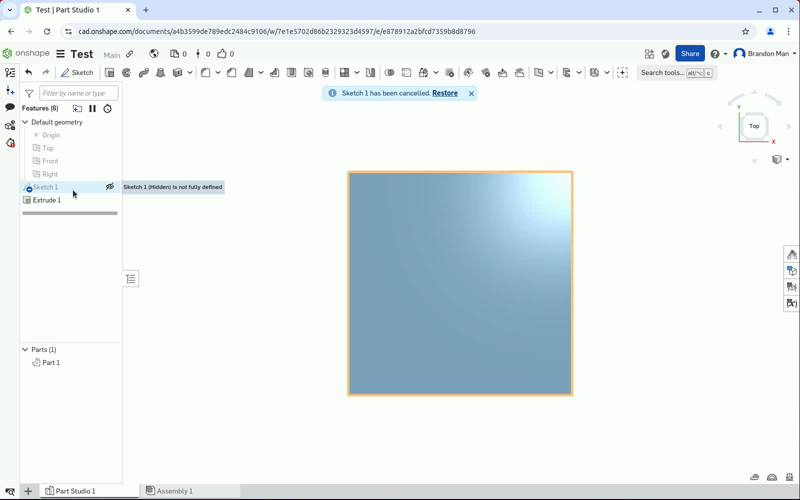
click(73, 189)
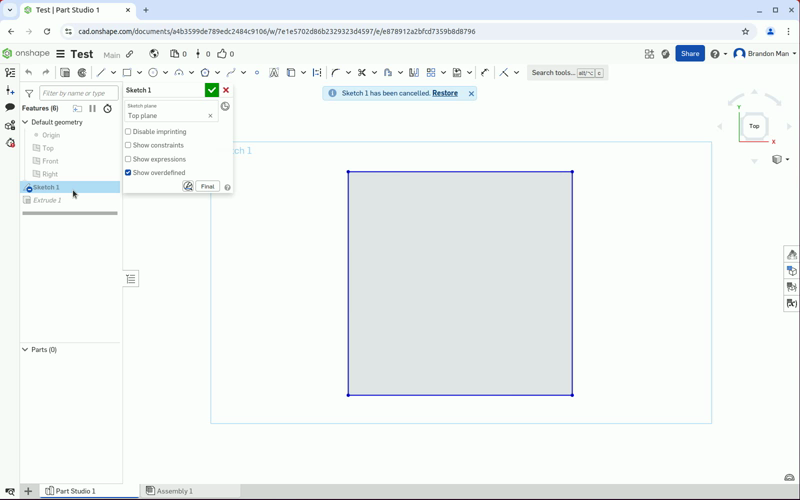
mouse_move(229, 92)
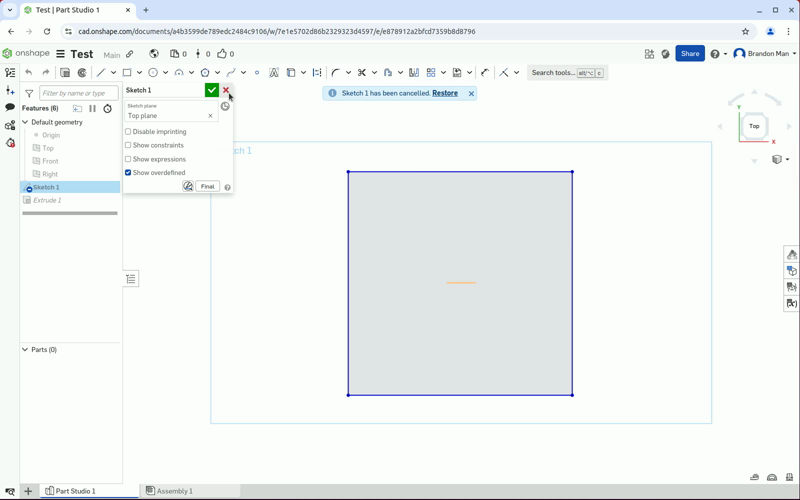
click(229, 92)
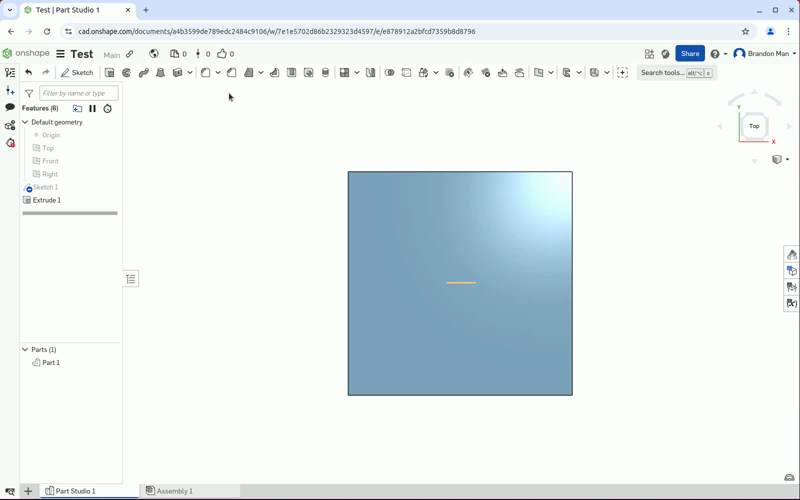
mouse_move(541, 75)
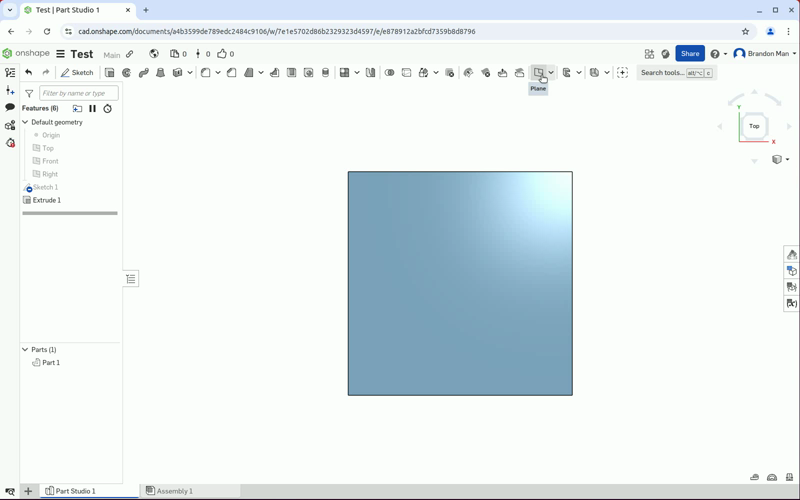
click(541, 75)
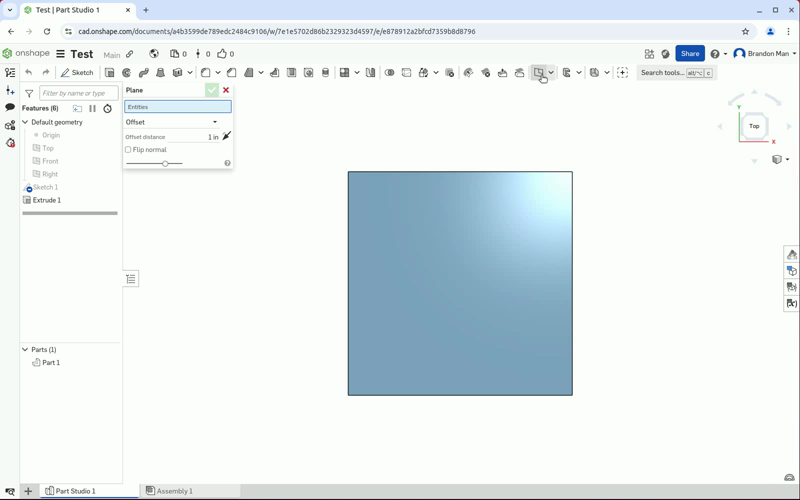
mouse_move(73, 150)
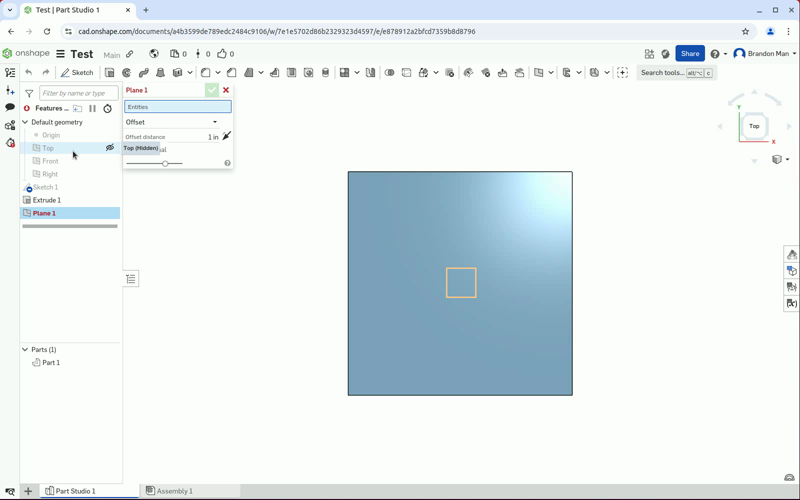
click(73, 150)
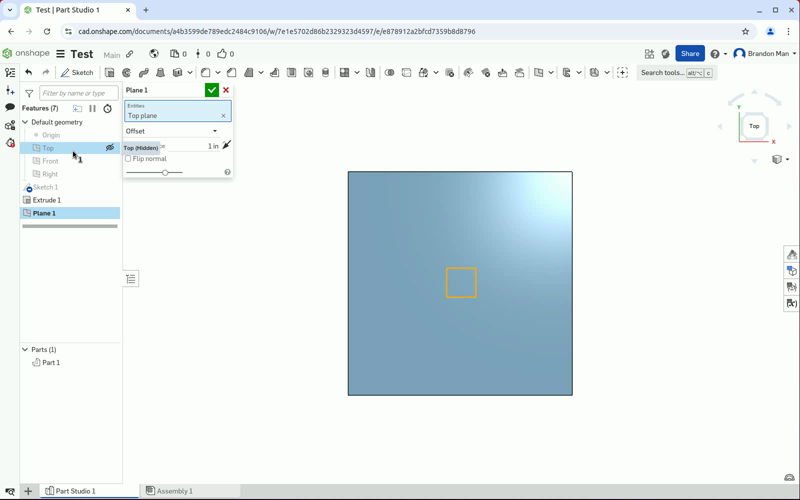
key(tab, 2)
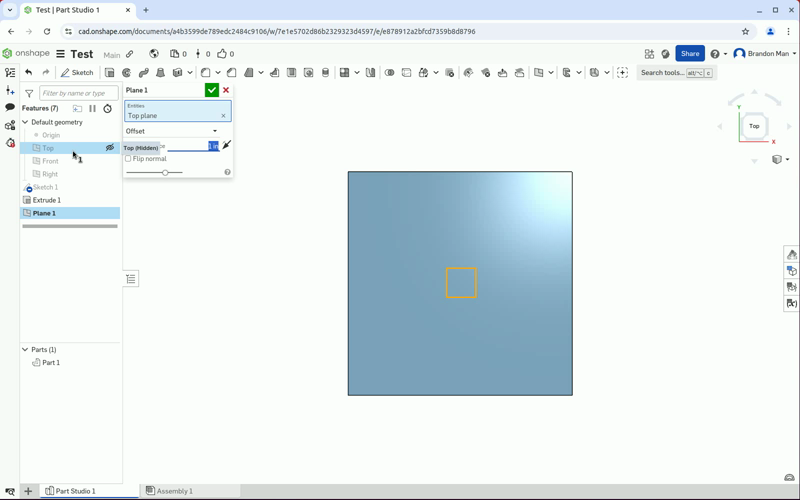
text(5.792)
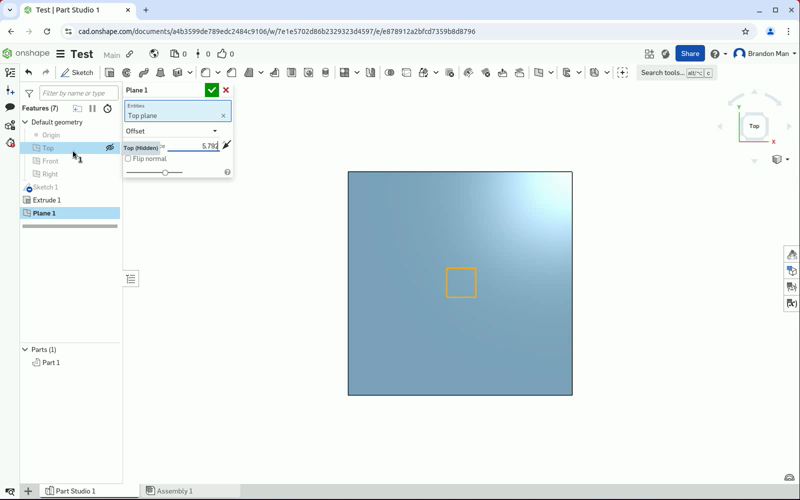
key(enter, 2)
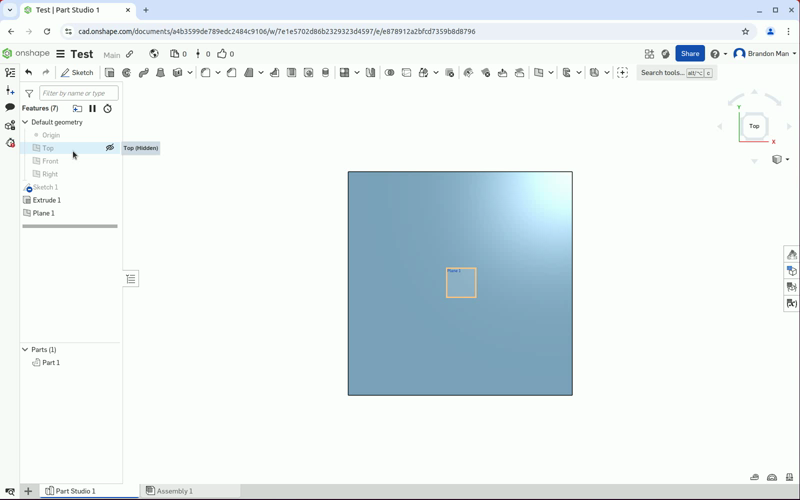
key(shift+s)
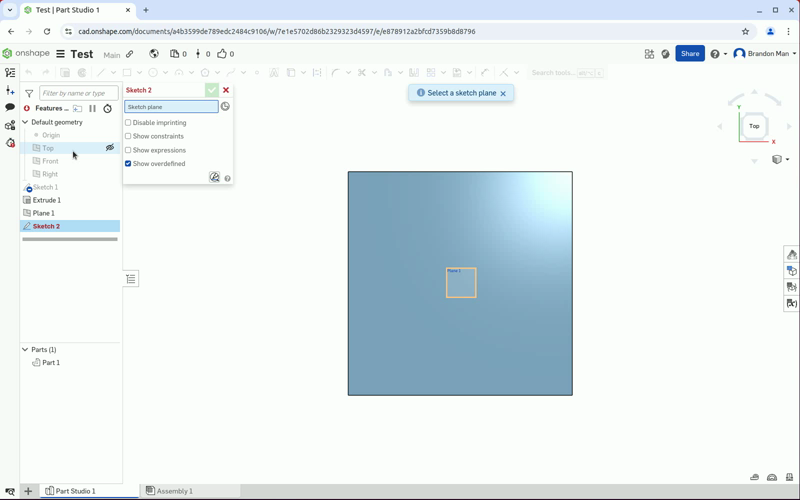
mouse_move(73, 215)
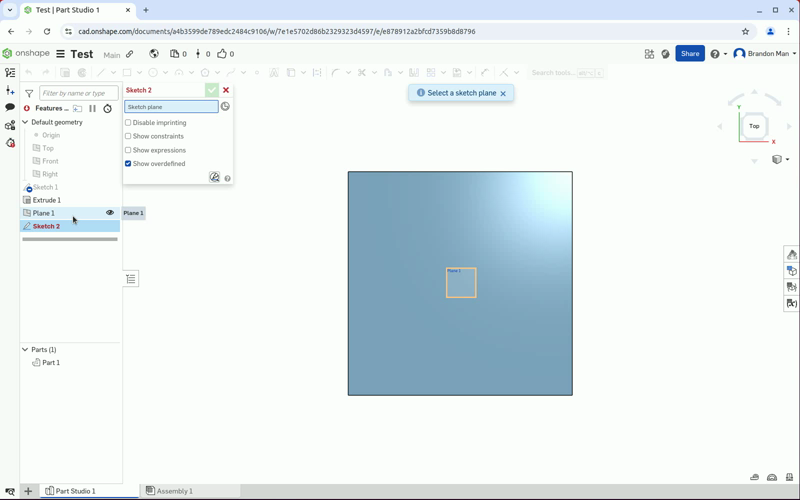
click(73, 215)
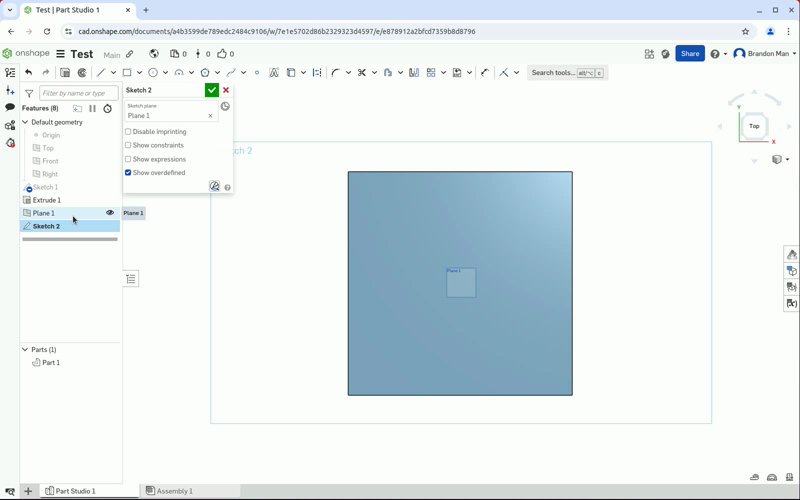
mouse_move(73, 352)
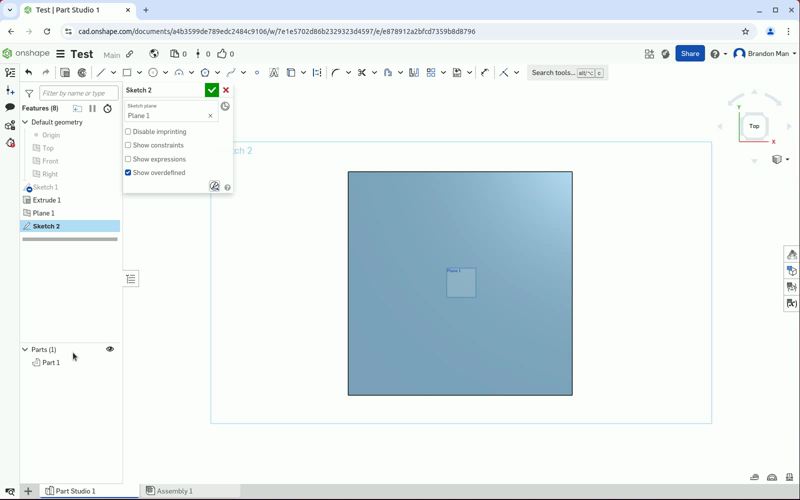
key(y)
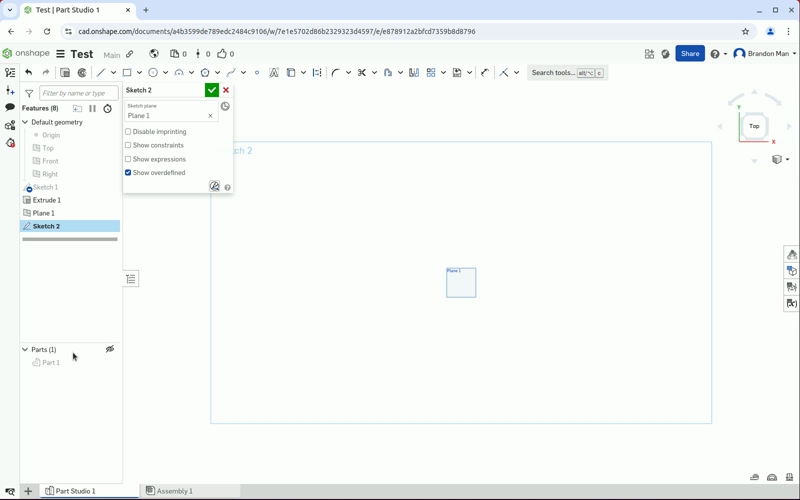
key(l)
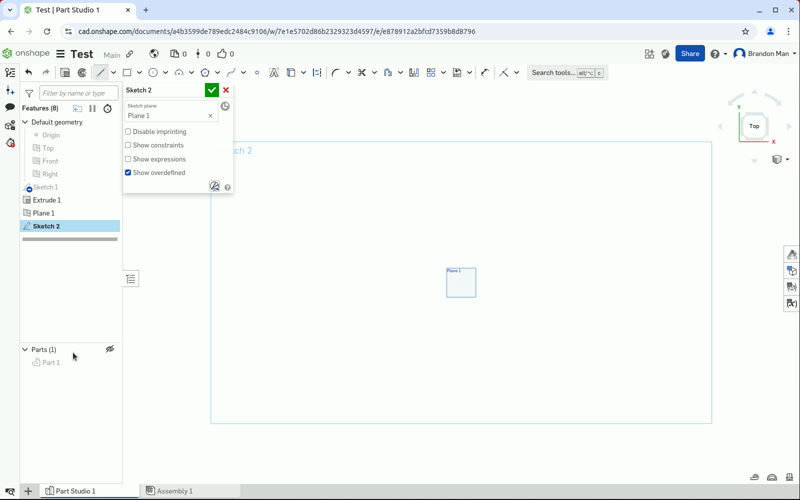
key_down(shift)
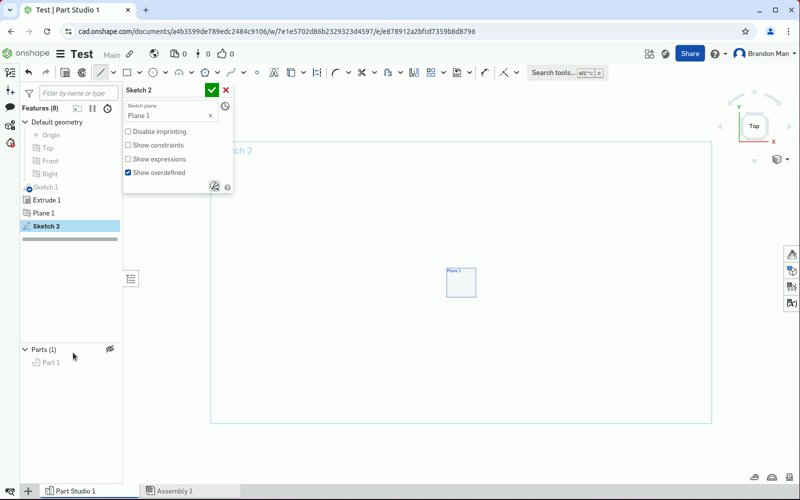
mouse_move(376, 367)
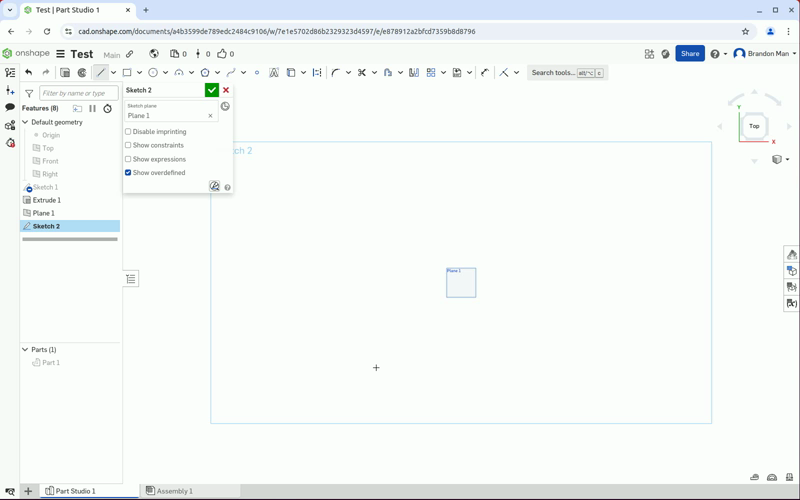
click(376, 367)
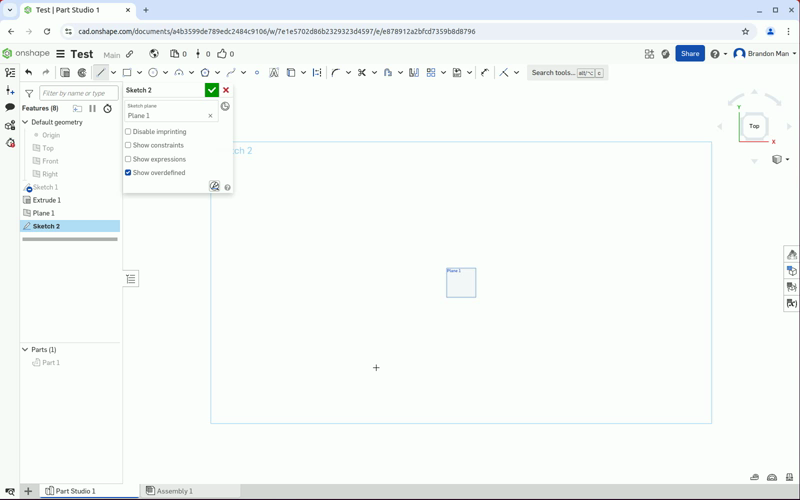
key_up(shift)
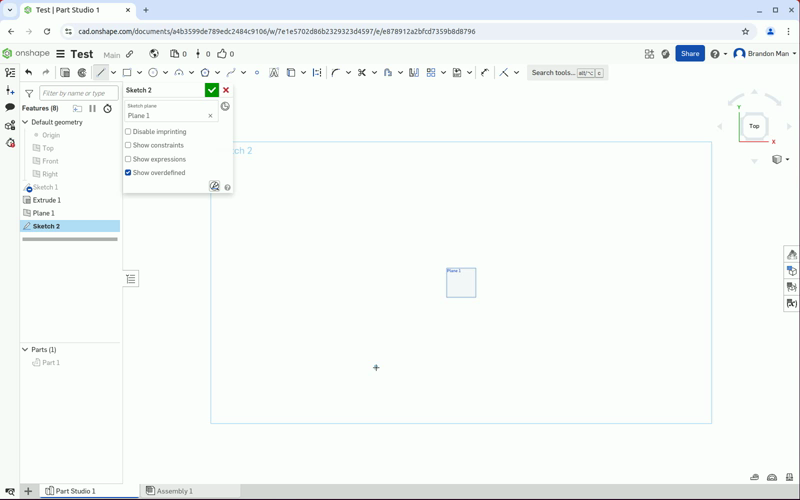
key_down(shift)
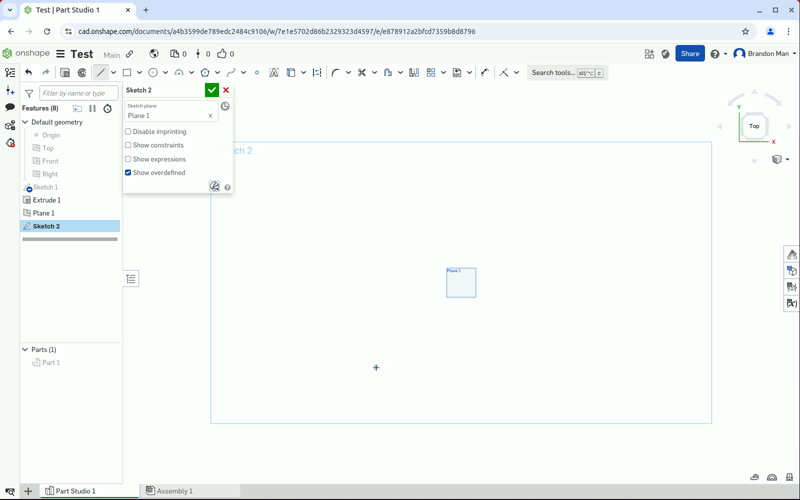
mouse_move(544, 367)
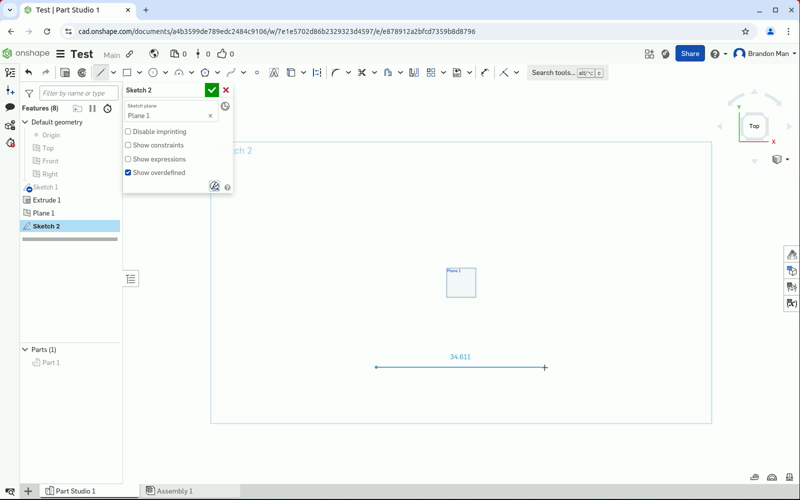
click(544, 367)
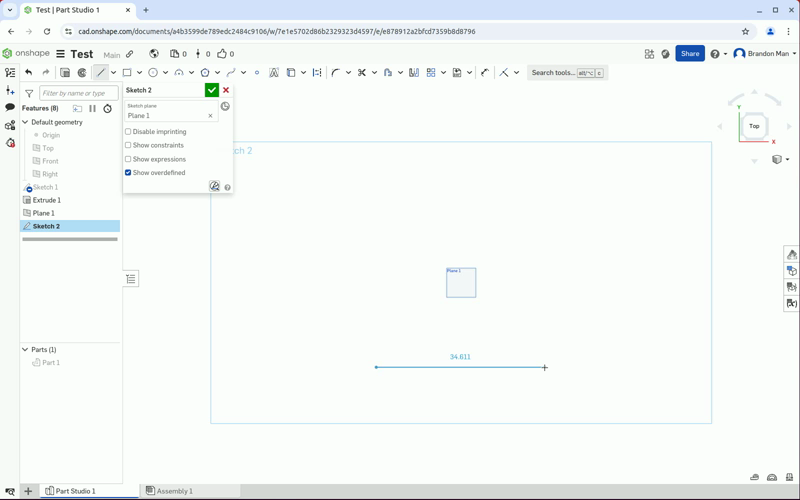
key_up(shift)
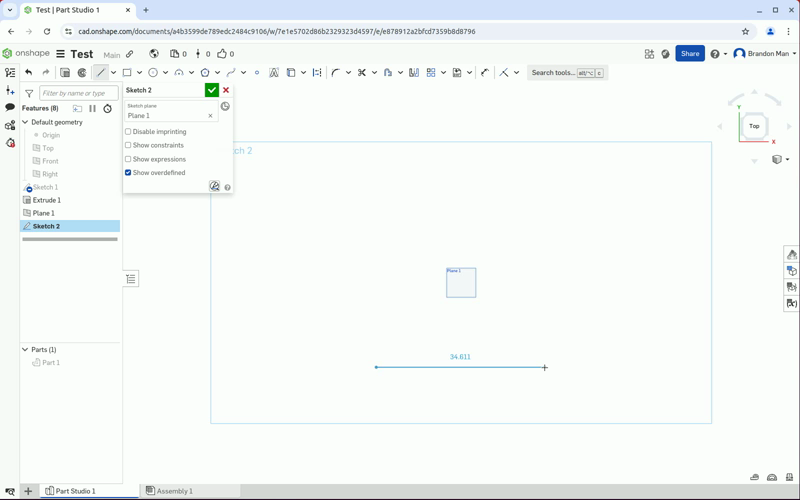
key_down(shift)
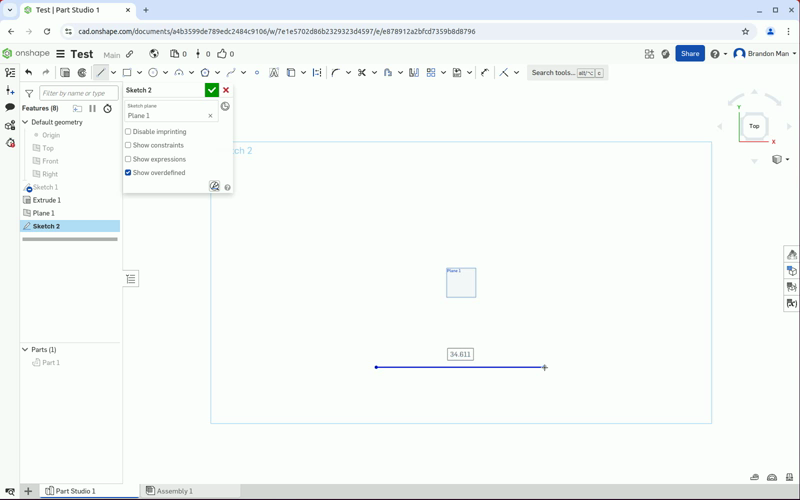
mouse_move(544, 198)
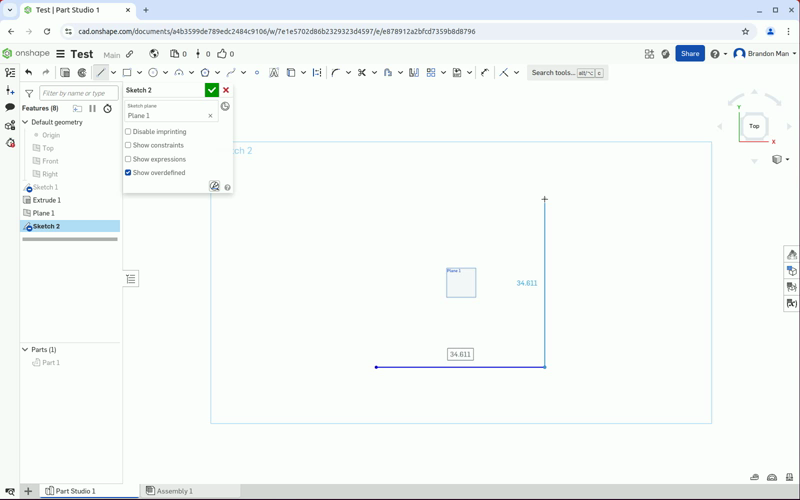
click(544, 198)
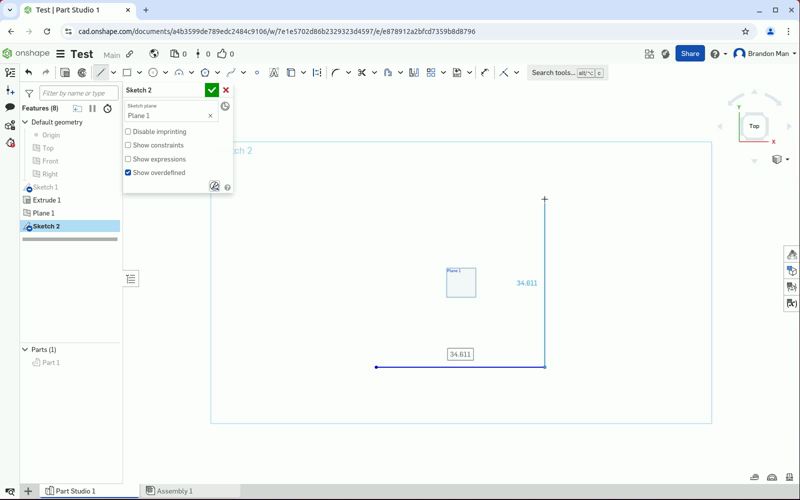
key_up(shift)
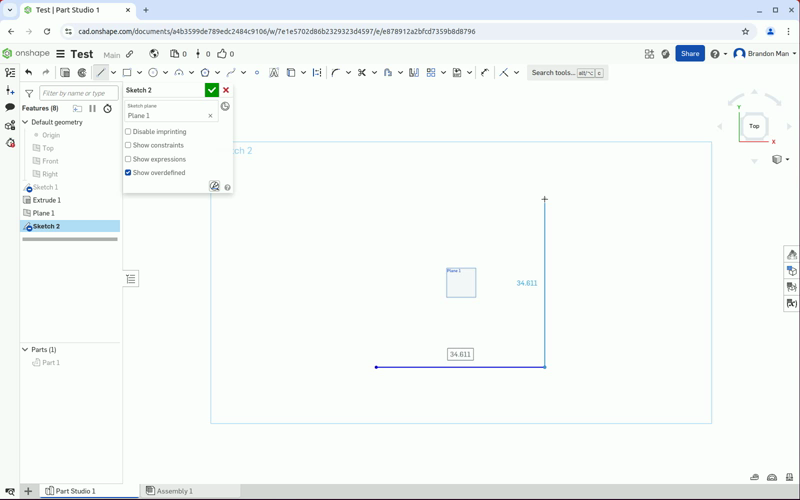
key_down(shift)
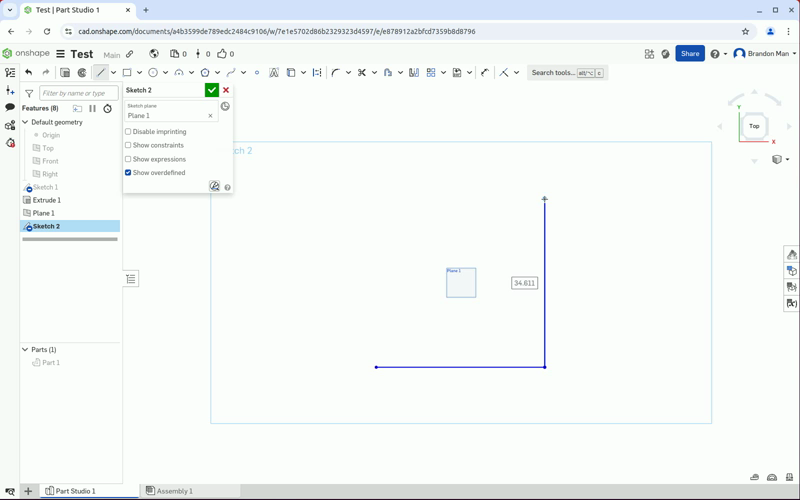
mouse_move(376, 198)
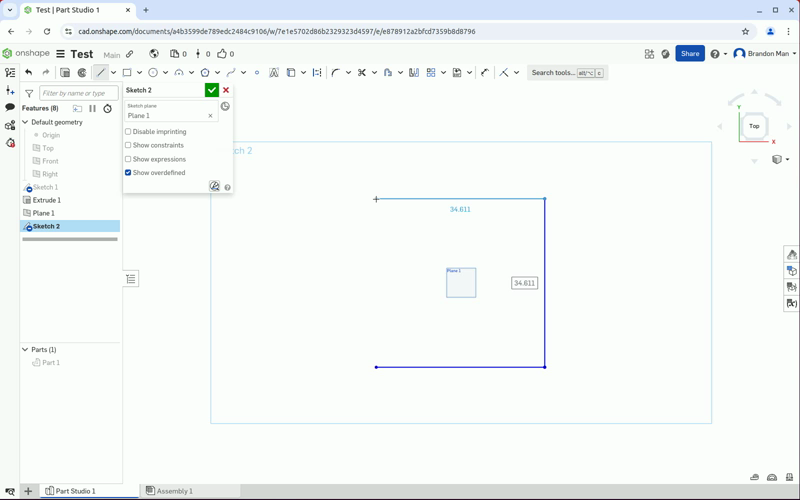
click(376, 198)
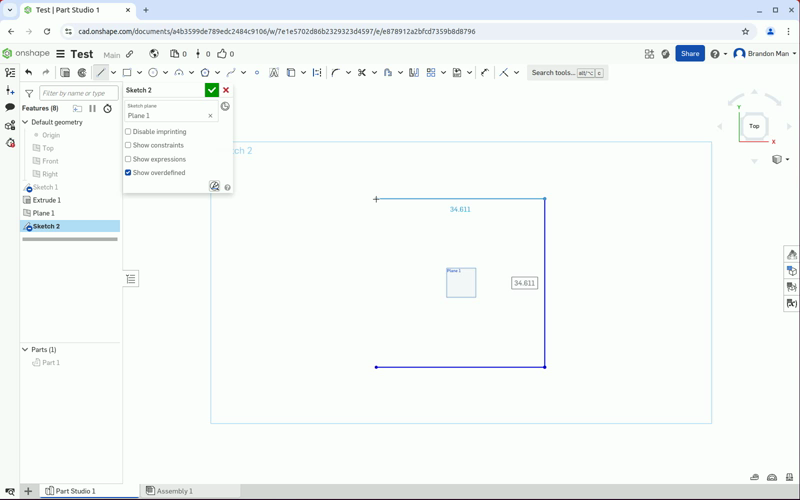
key_up(shift)
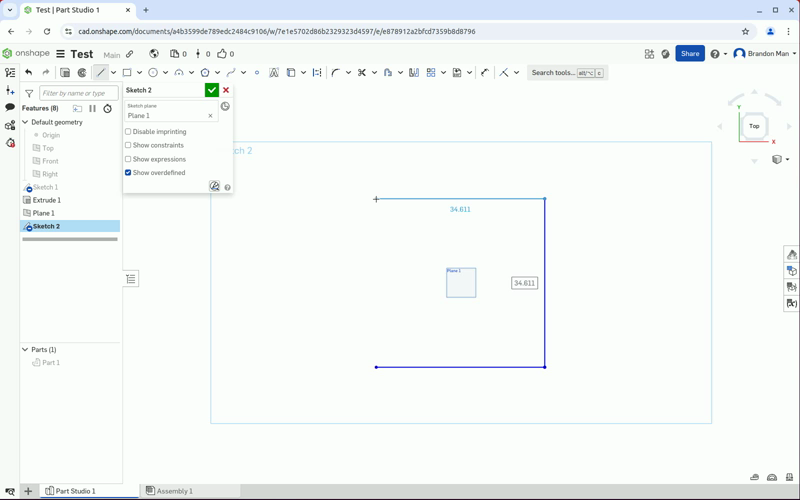
key_down(shift)
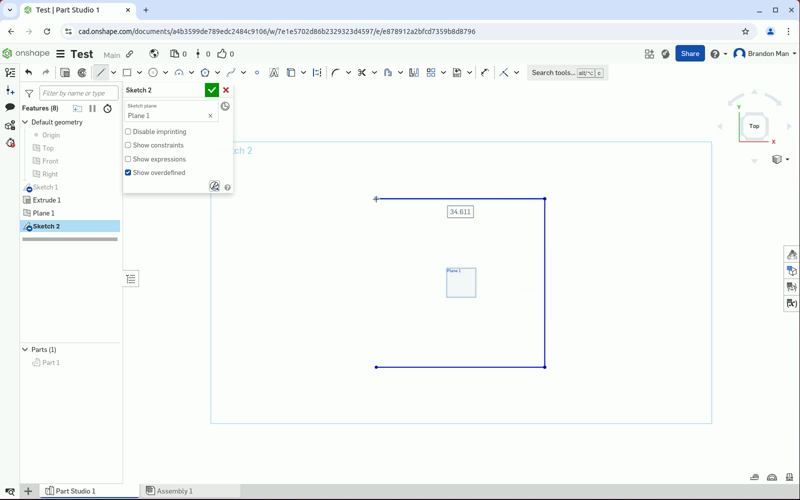
mouse_move(376, 367)
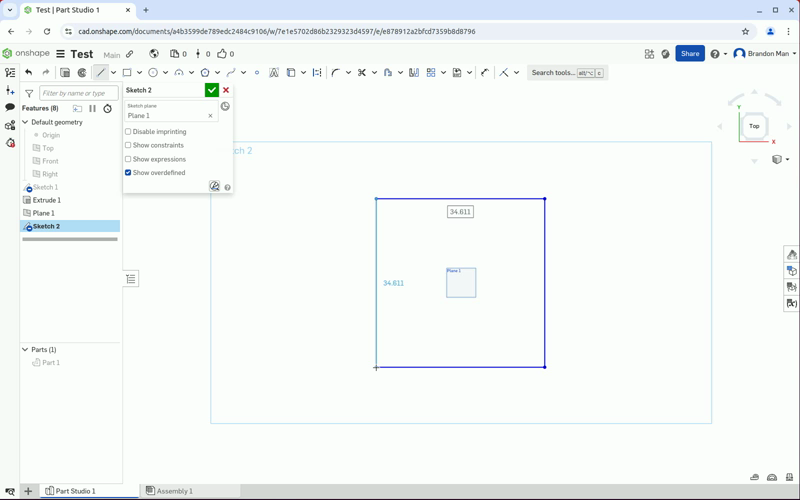
key_up(shift)
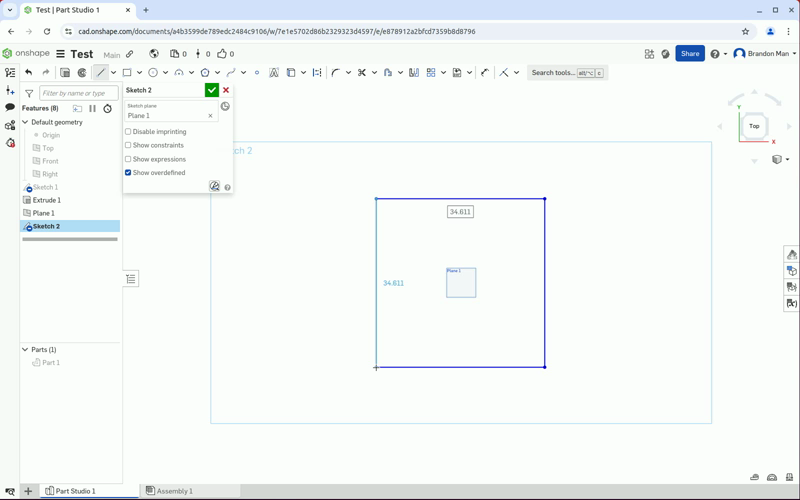
click(376, 367)
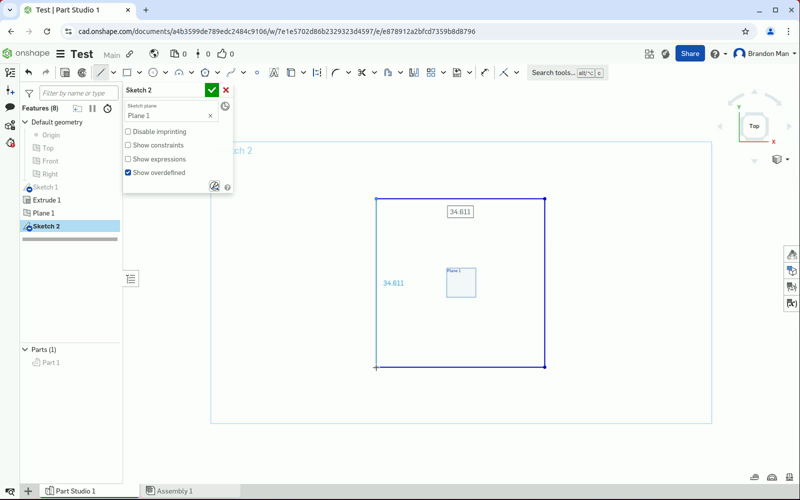
key(esc)
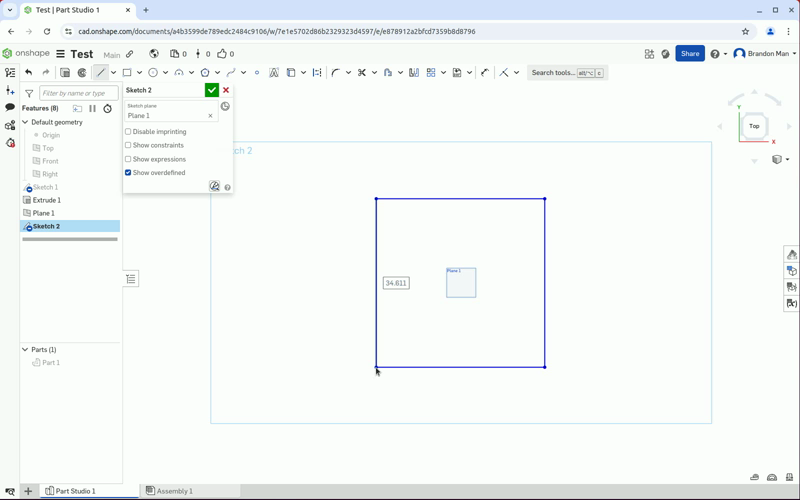
key(l)
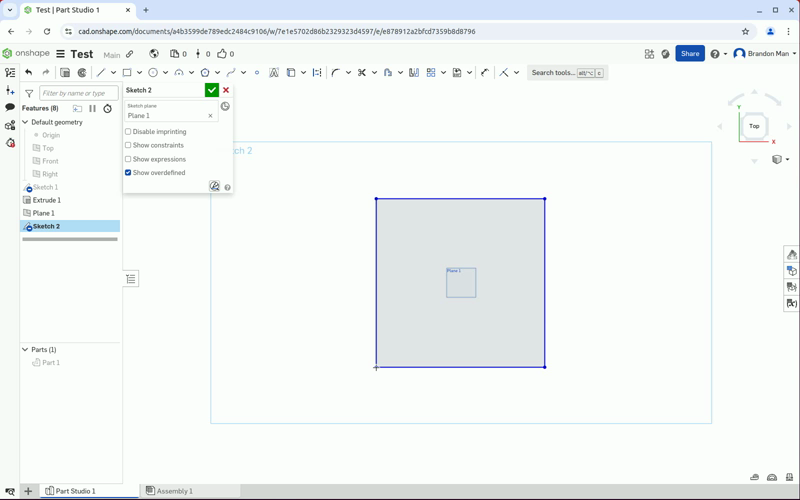
key_down(shift)
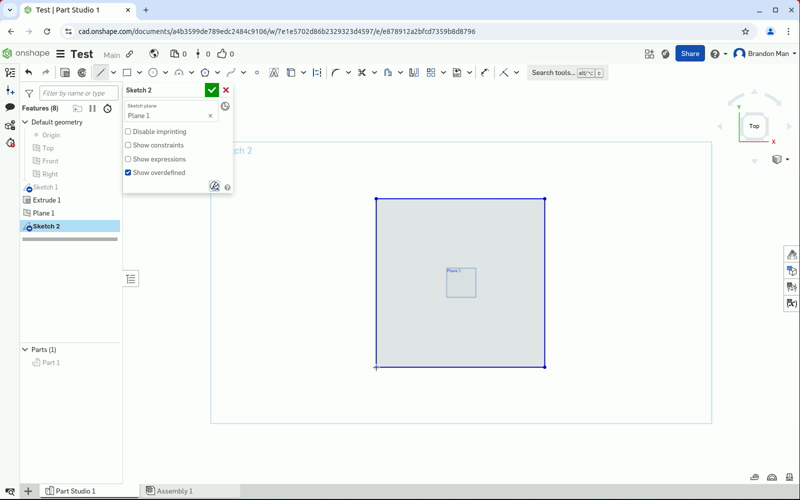
mouse_move(404, 339)
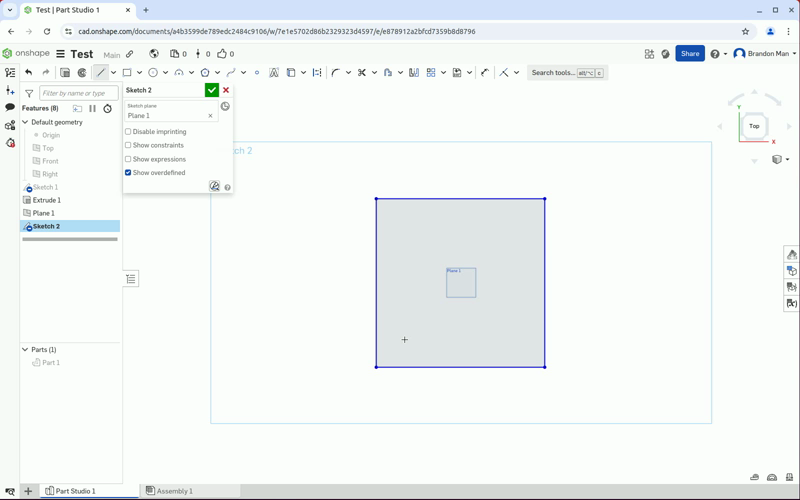
click(404, 339)
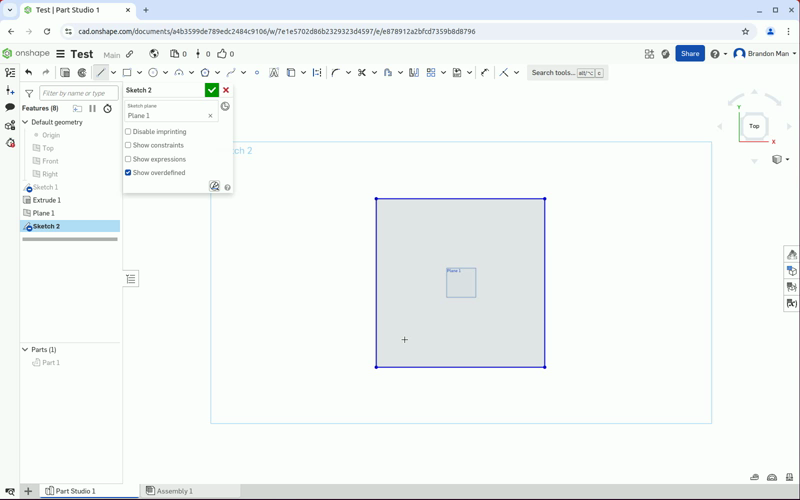
key_up(shift)
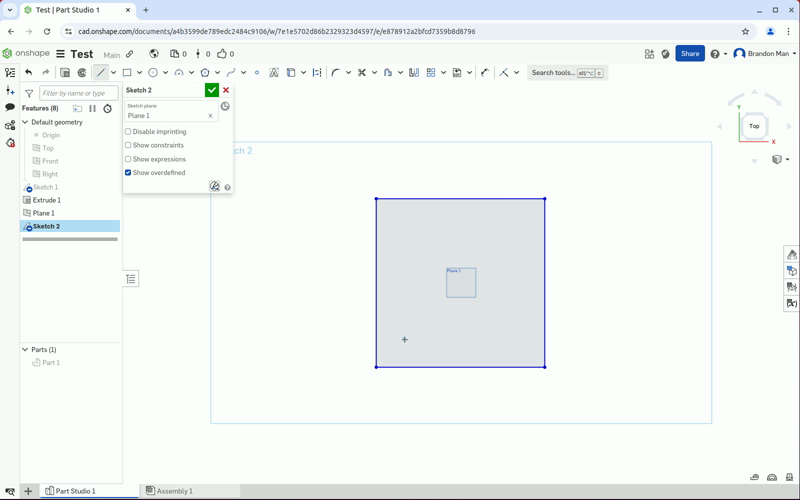
key_down(shift)
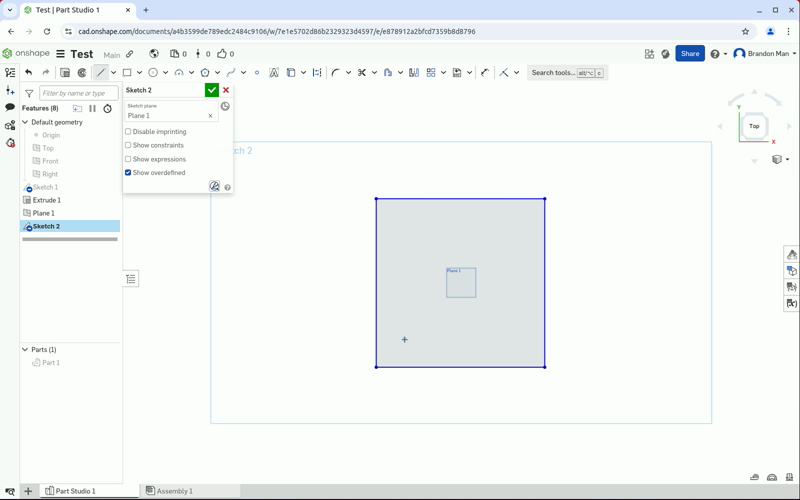
mouse_move(516, 339)
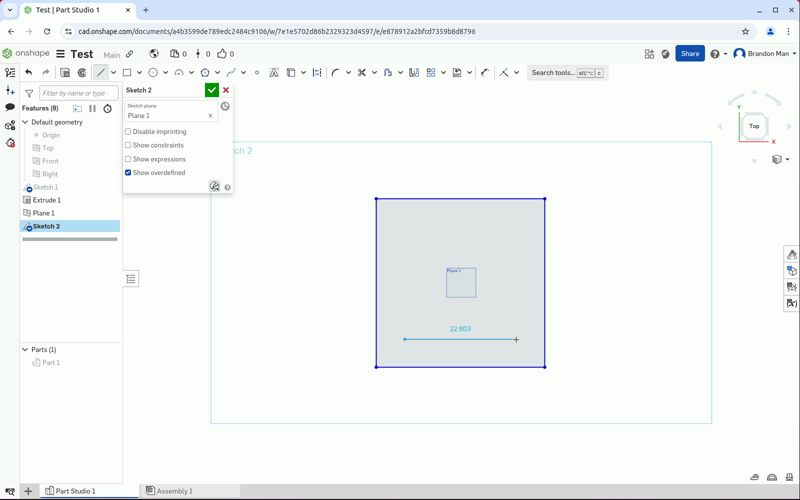
click(516, 339)
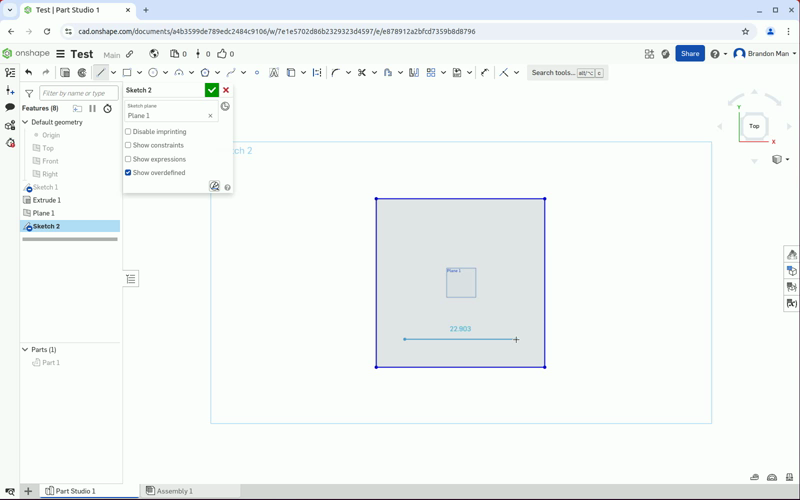
key_up(shift)
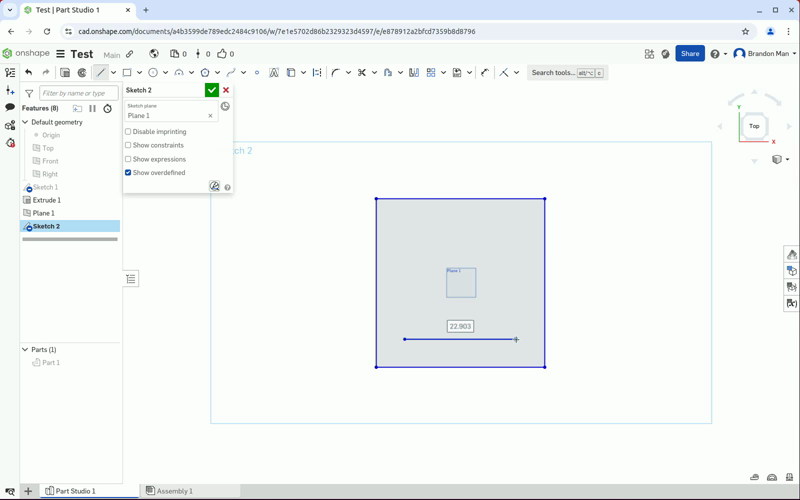
key_down(shift)
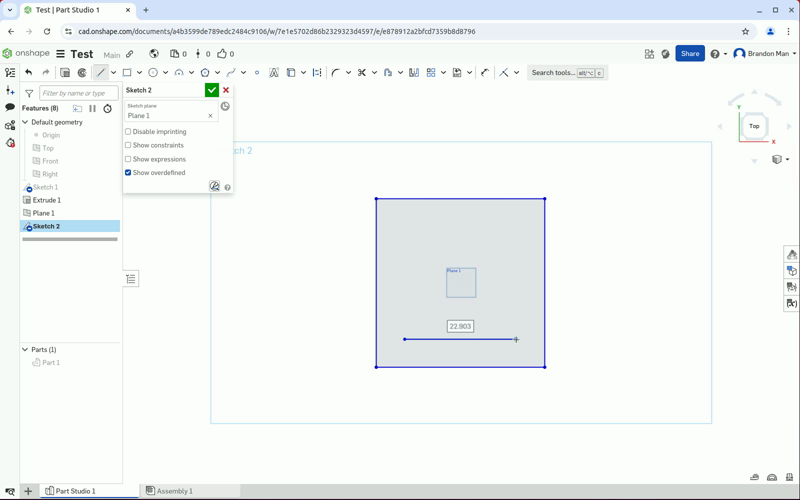
mouse_move(516, 227)
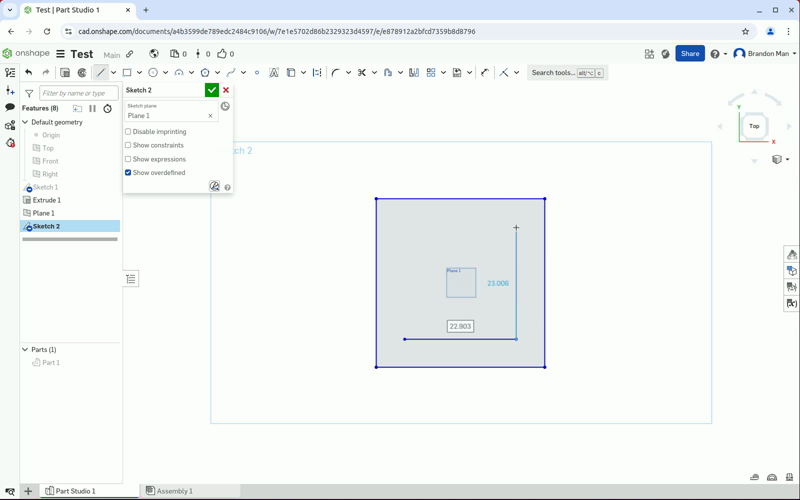
click(516, 227)
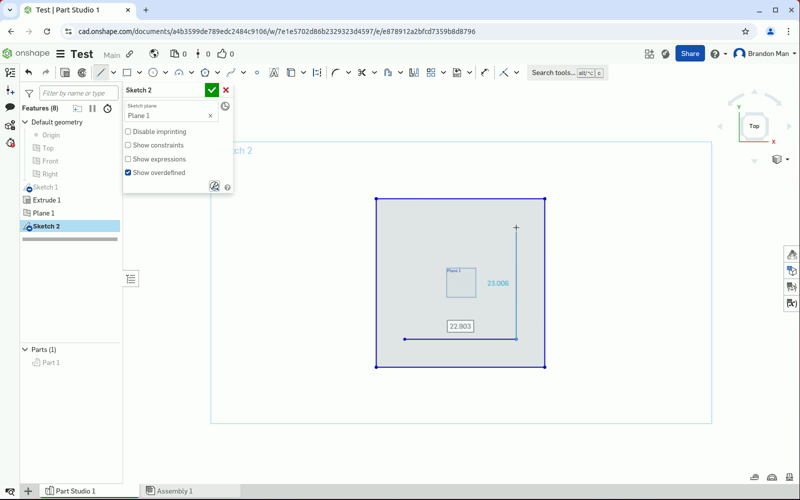
key_up(shift)
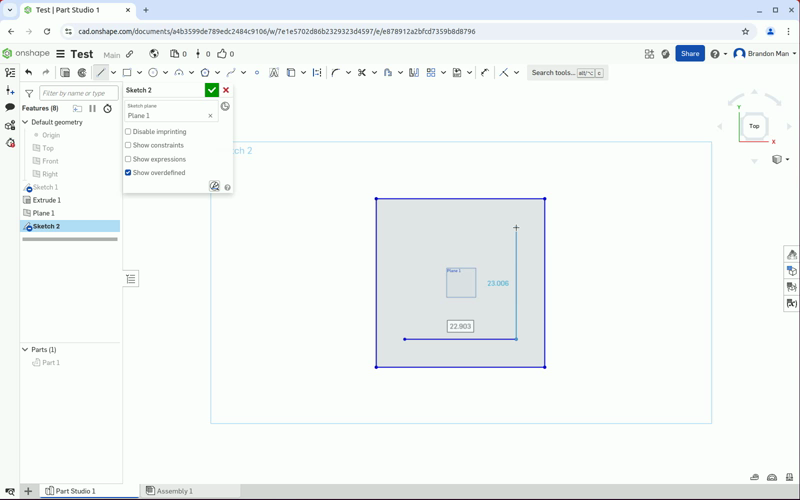
key_down(shift)
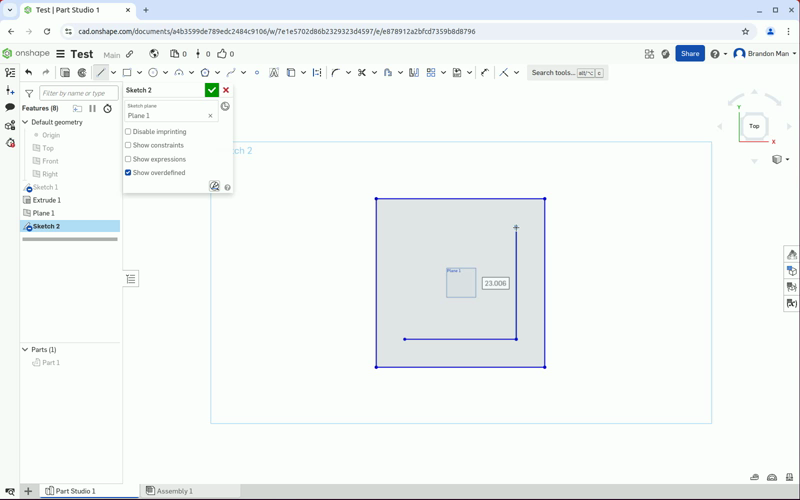
mouse_move(404, 227)
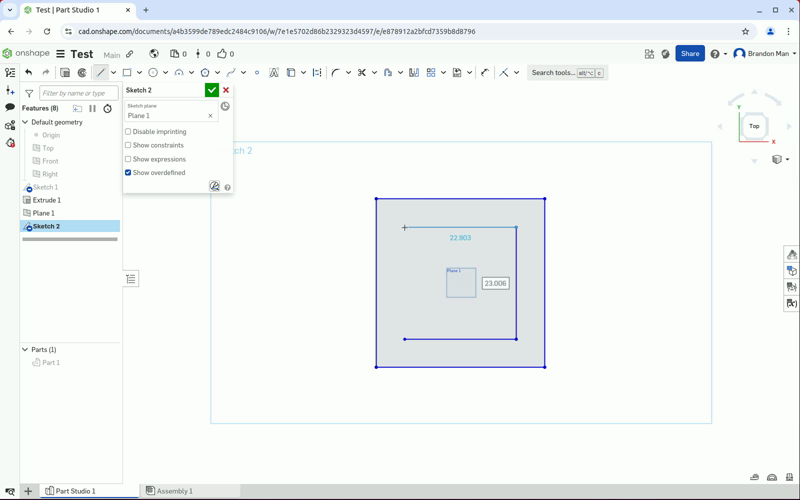
click(404, 227)
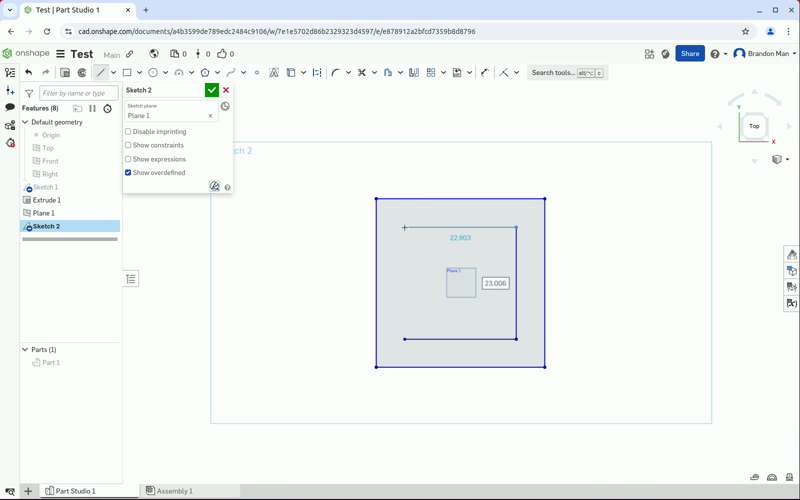
key_up(shift)
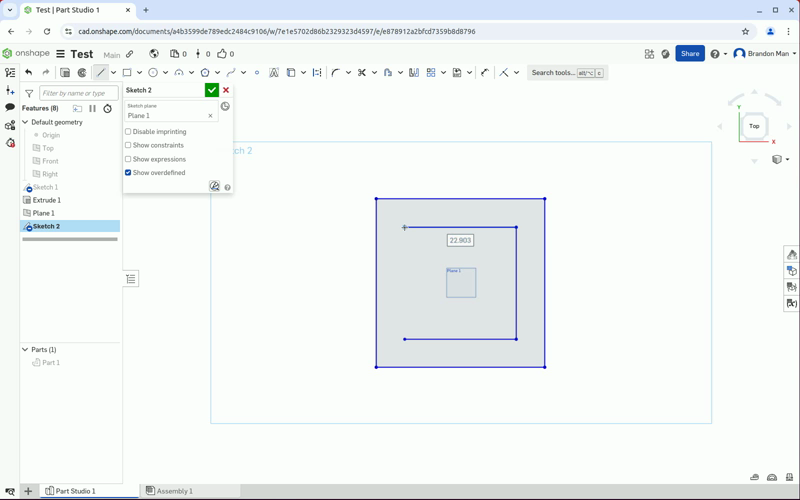
key_down(shift)
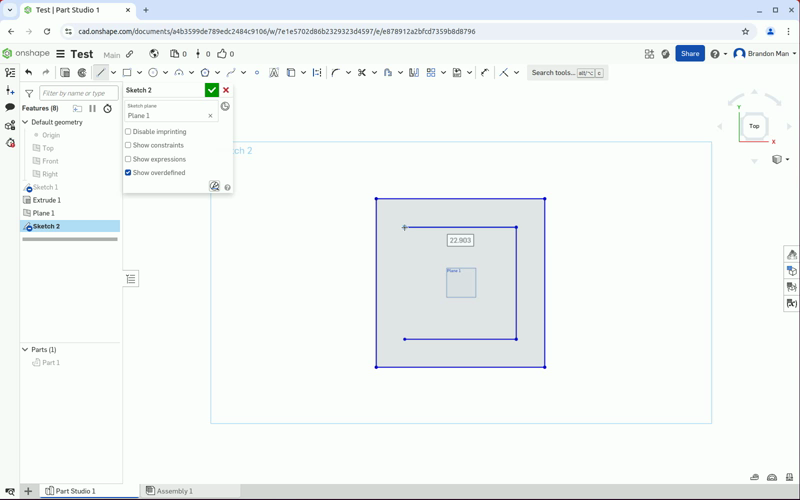
mouse_move(404, 339)
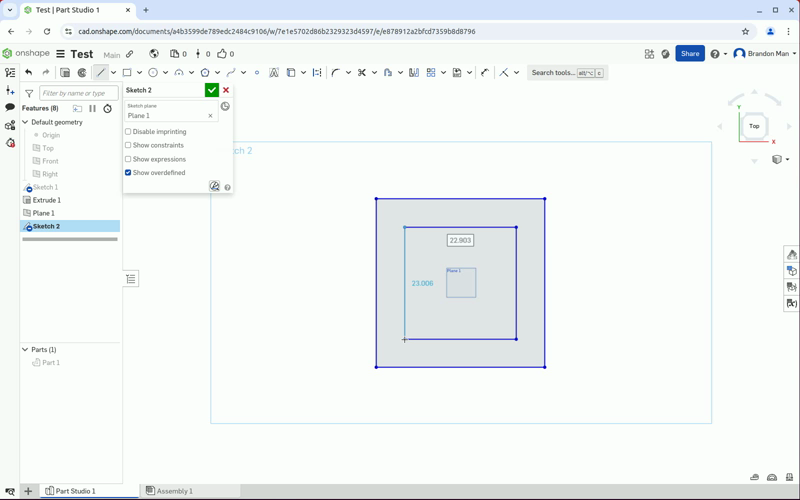
key_up(shift)
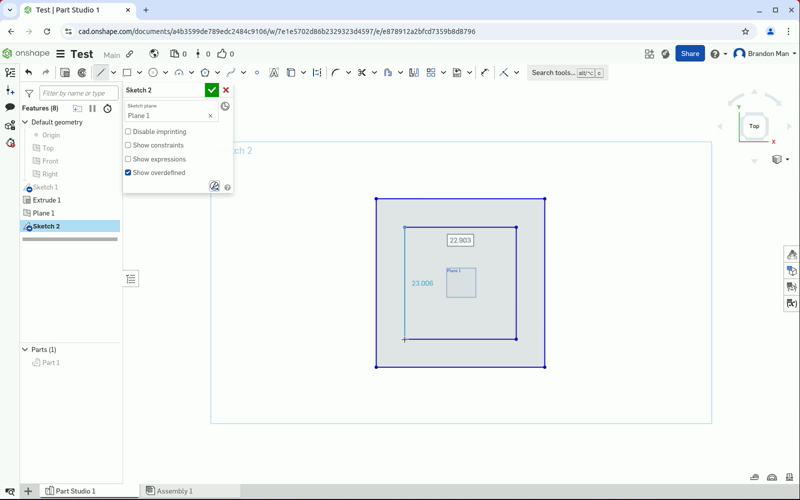
click(404, 339)
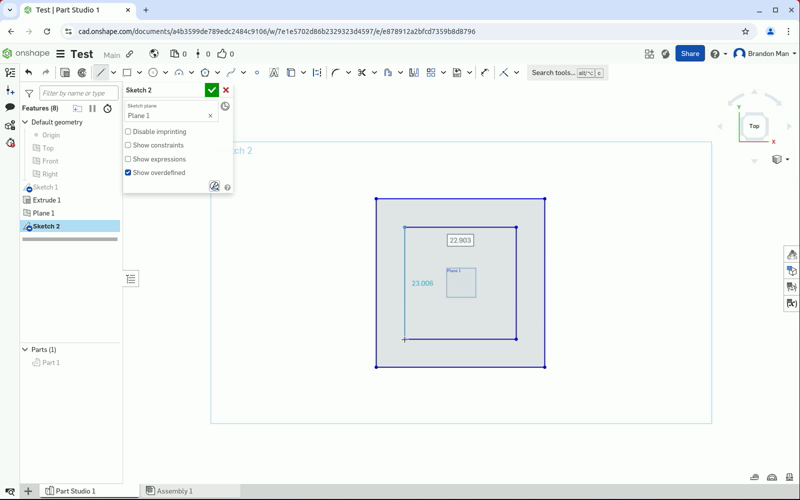
key(esc)
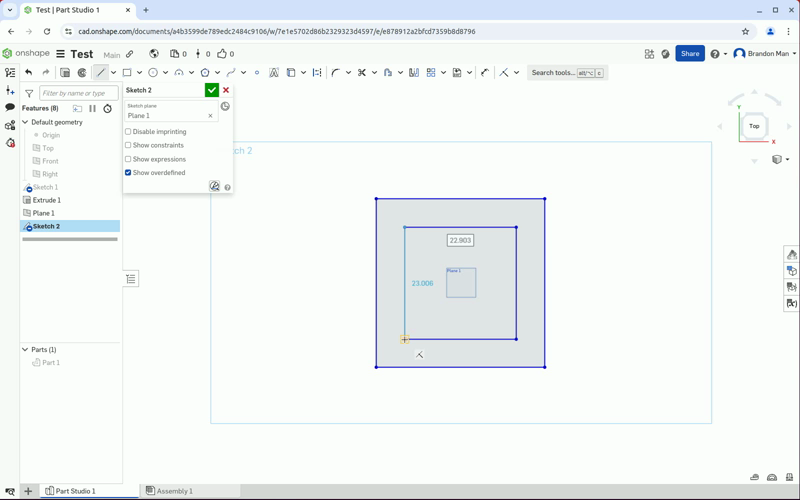
mouse_move(532, 216)
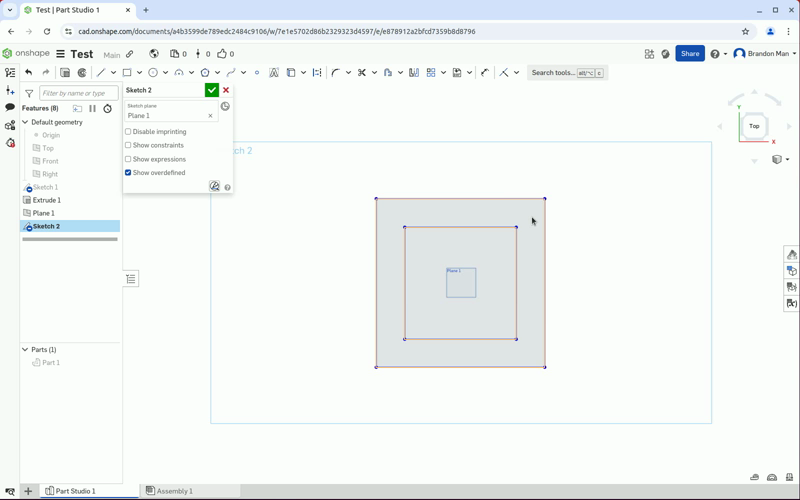
click(532, 216)
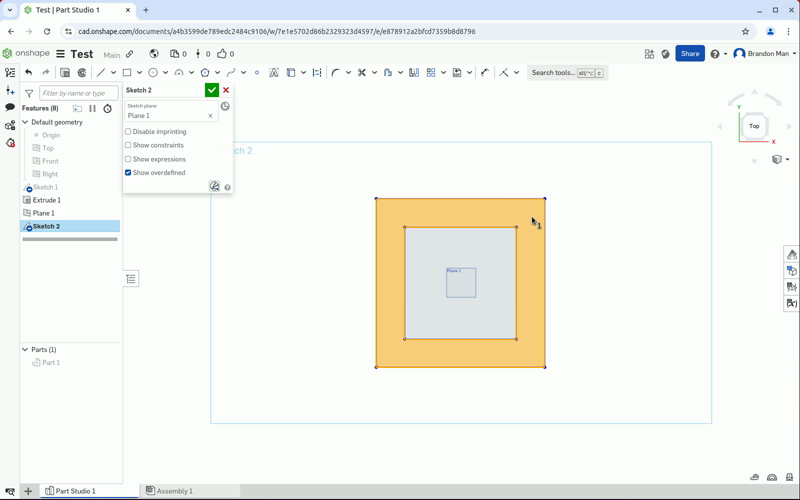
mouse_move(73, 352)
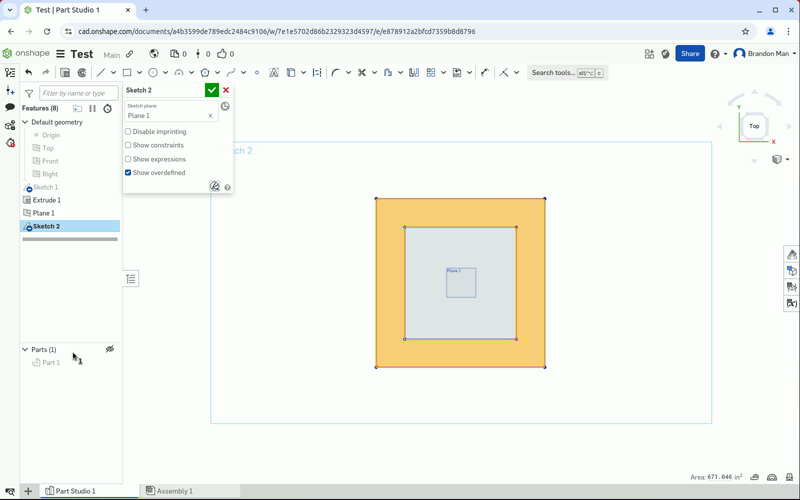
key(shift+y)
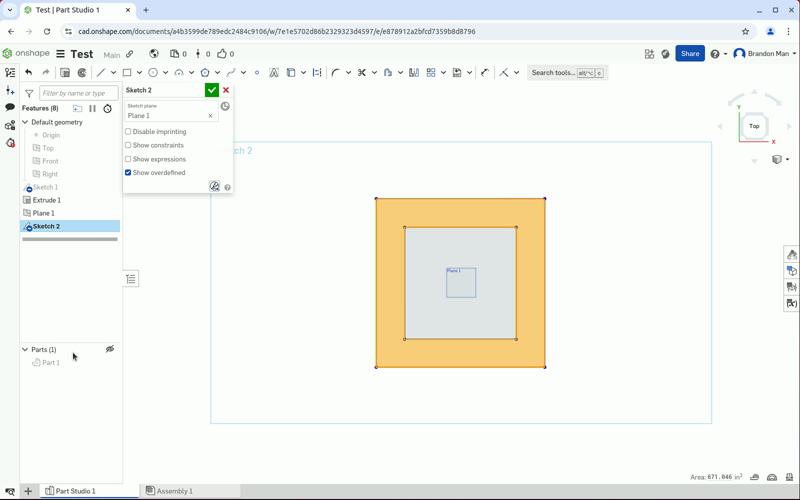
key(shift+e)
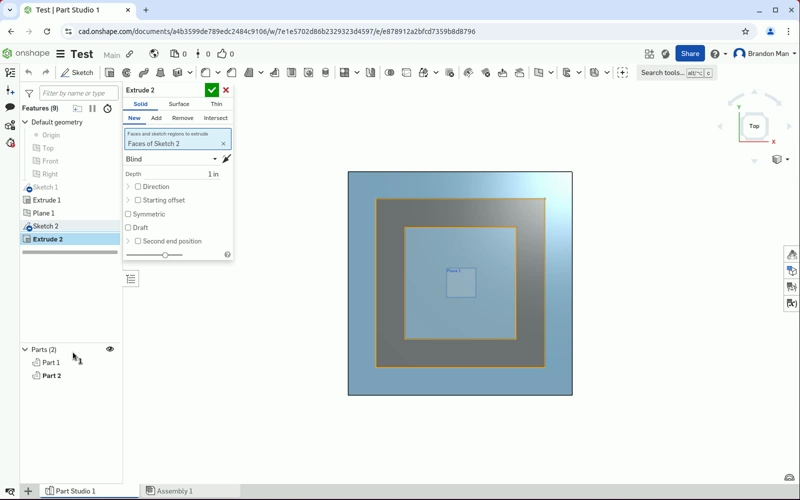
mouse_move(143, 106)
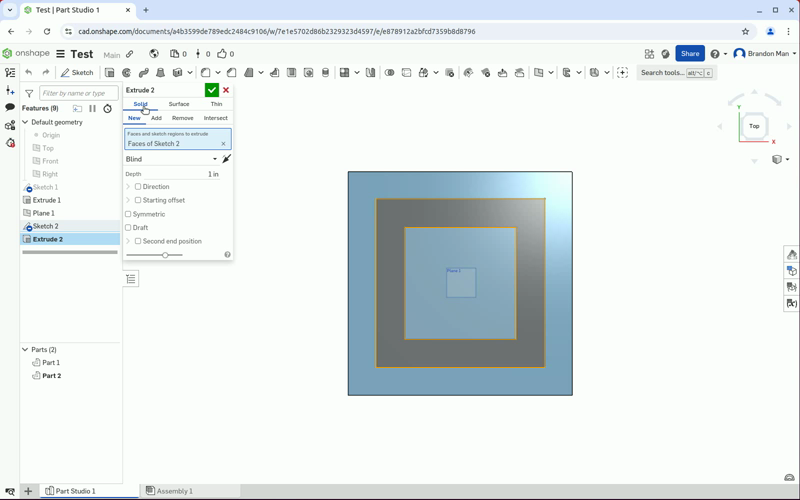
click(143, 106)
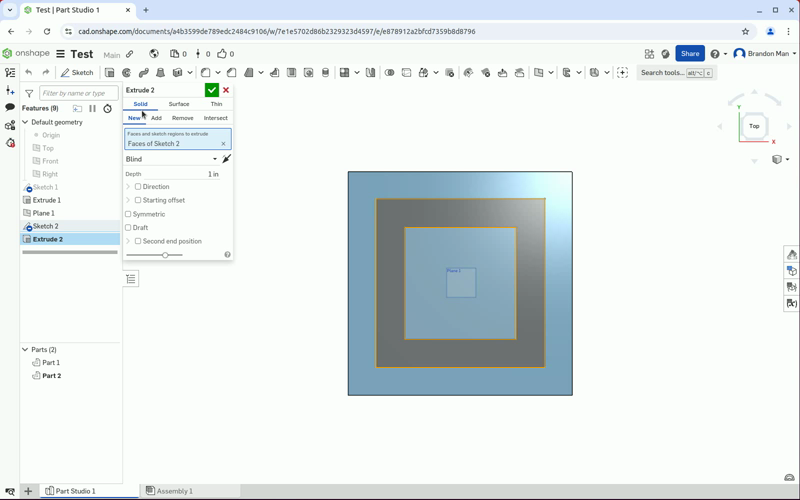
mouse_move(137, 120)
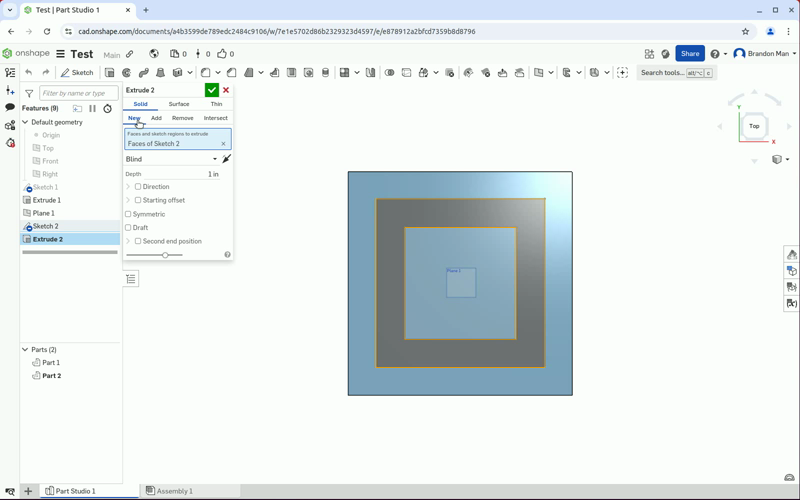
click(137, 120)
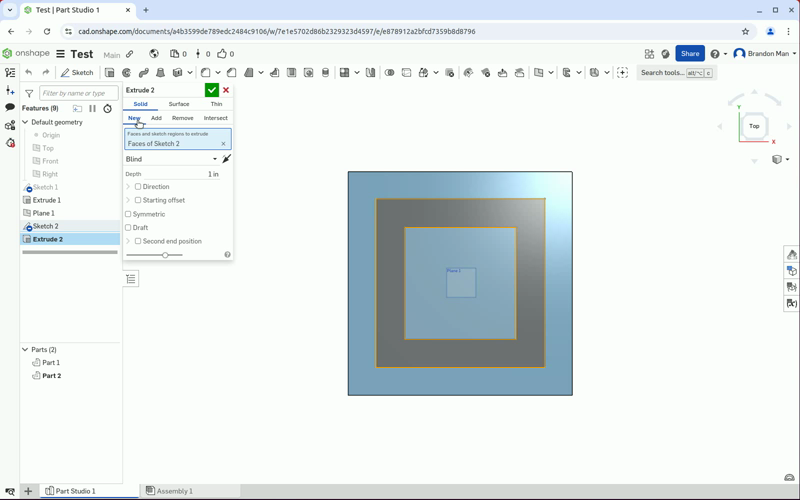
key(tab, 4)
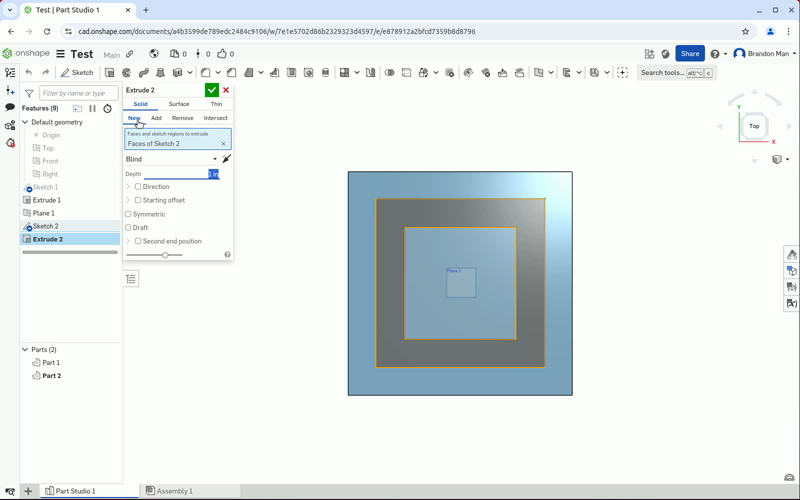
text(11.554)
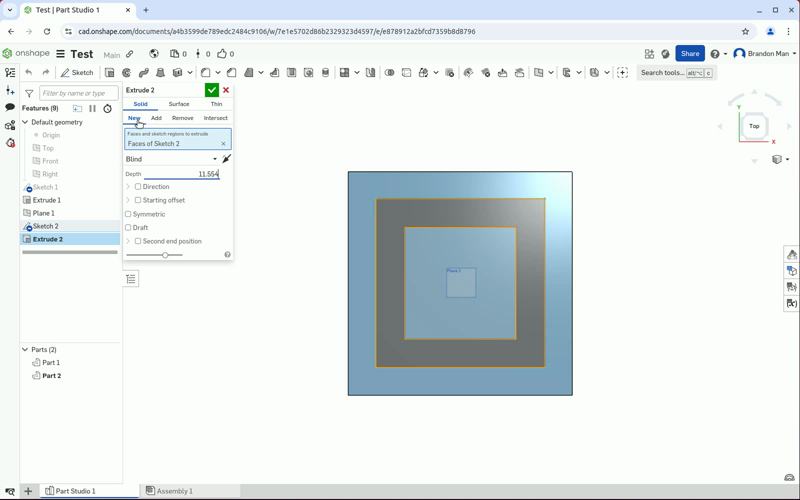
key(enter)
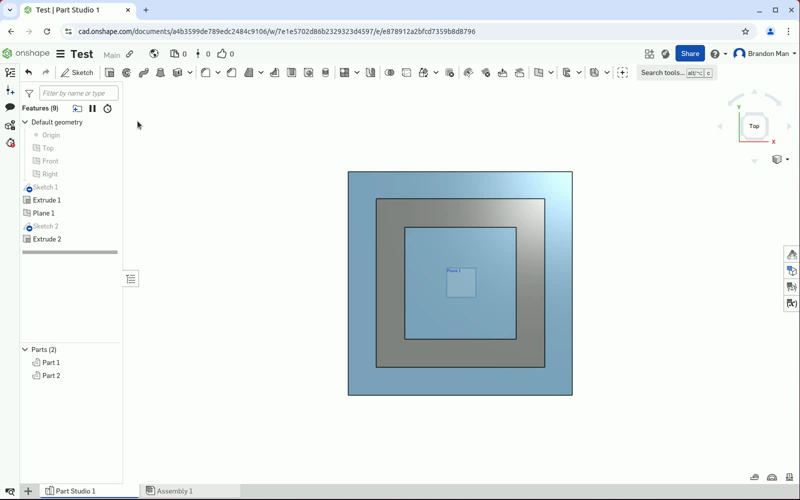
key(shift+h)
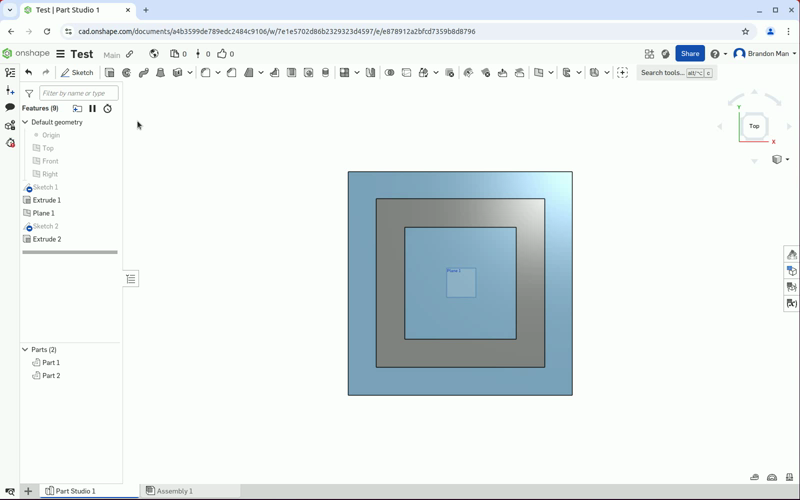
key(shift+h)
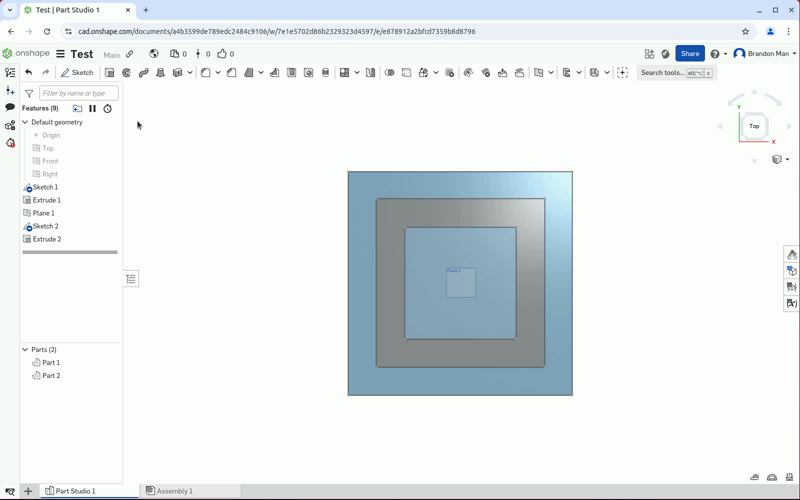
key(shift+7)
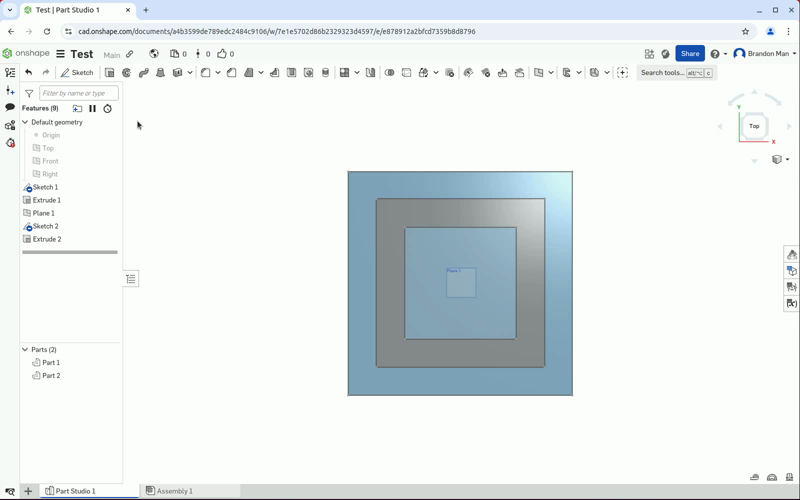
key(up, 3)
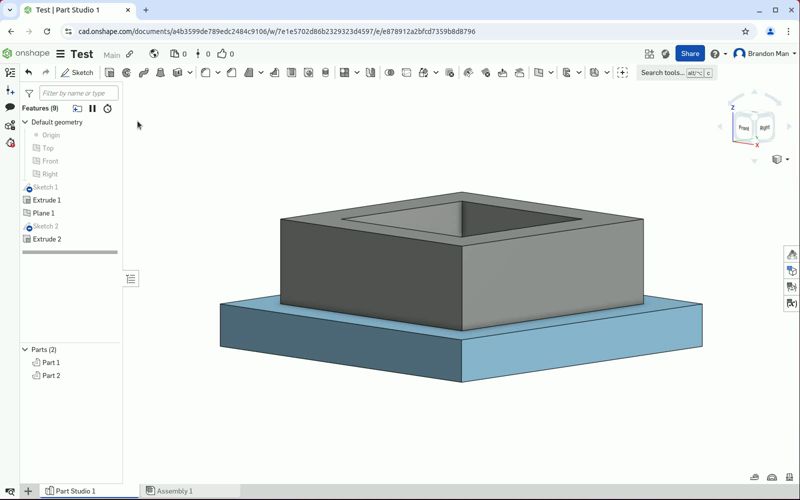
key(left, 3)
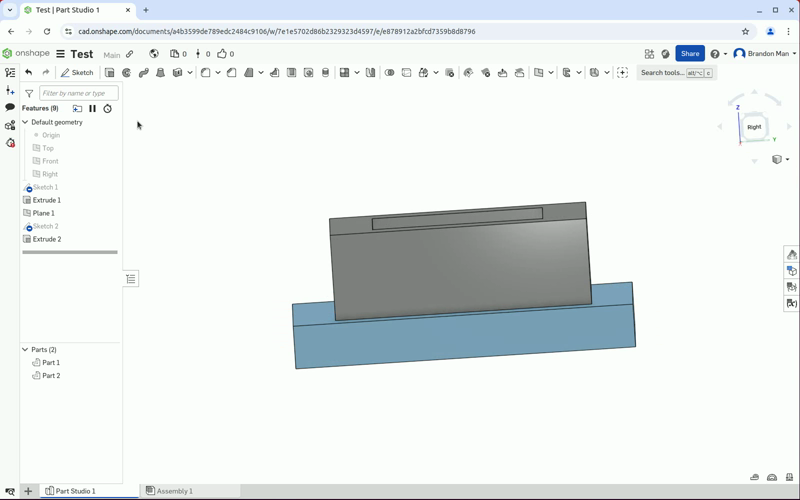
key(right, 3)
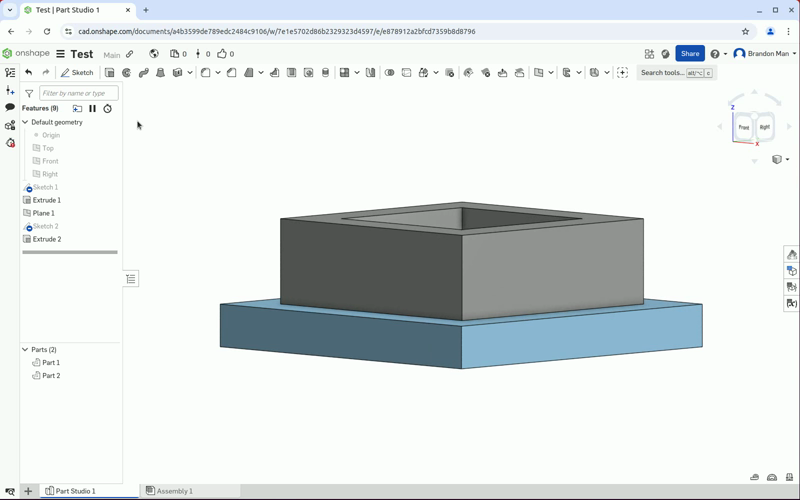
key(down, 3)
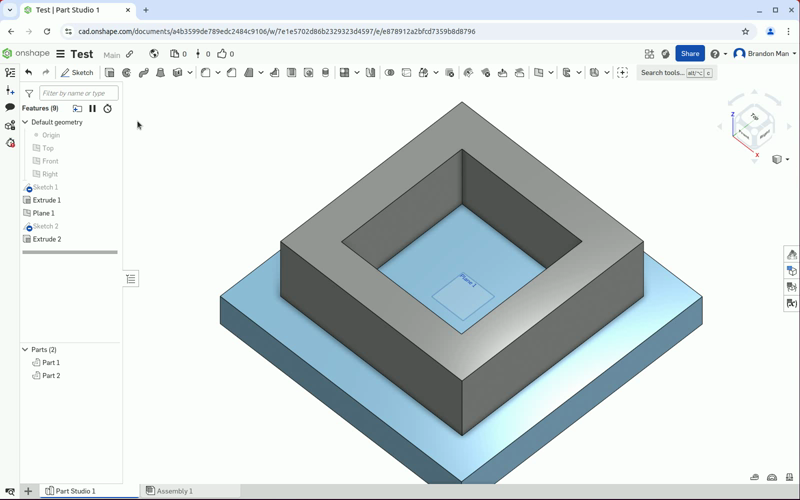
mouse_move(73, 189)
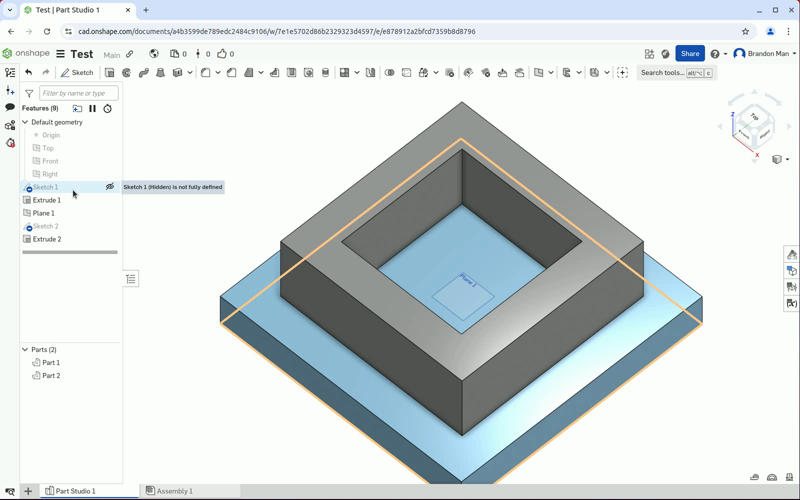
click(73, 189)